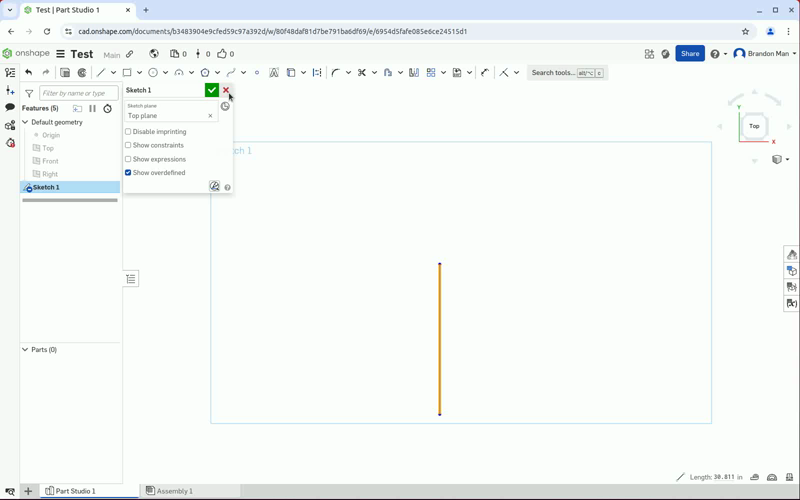
key(shift+h)
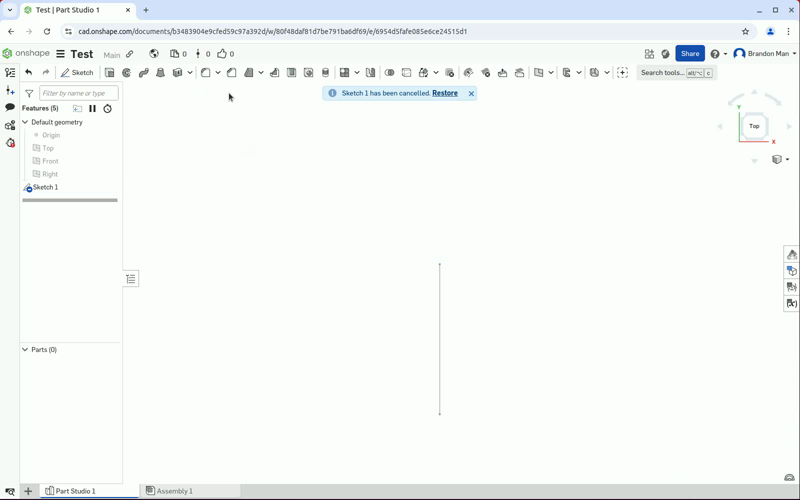
key(shift+s)
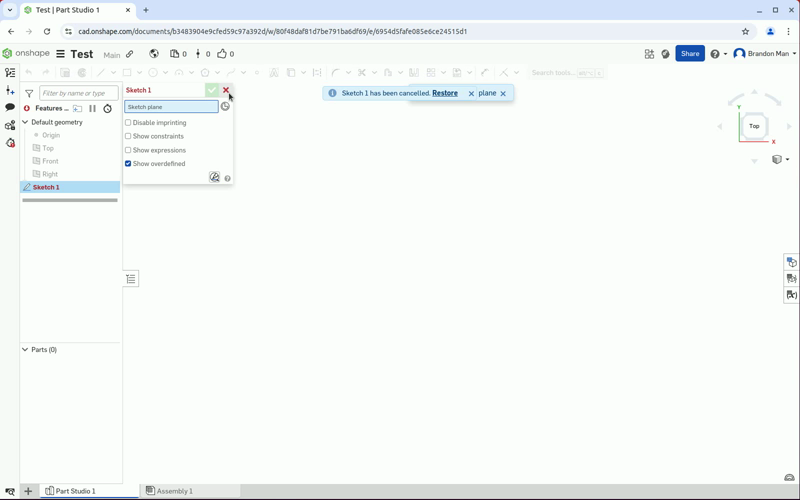
mouse_move(73, 150)
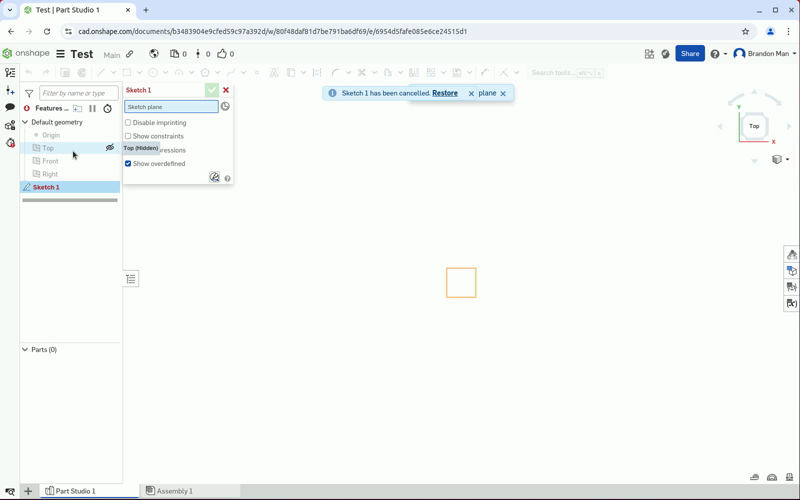
click(73, 150)
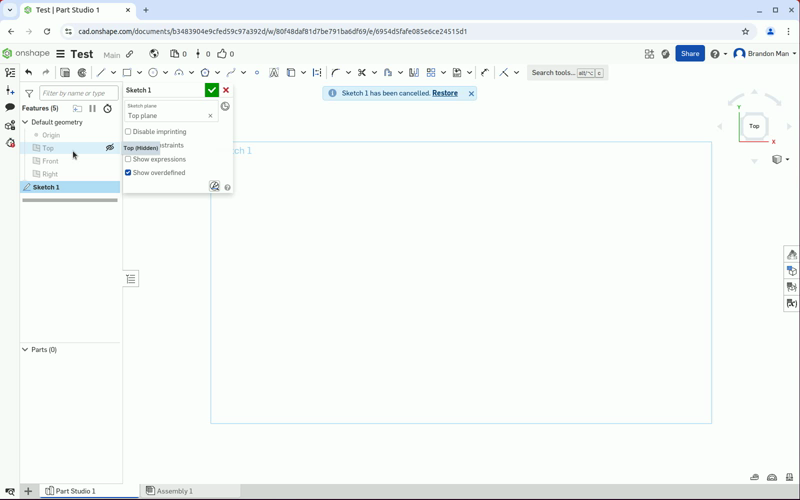
mouse_move(73, 352)
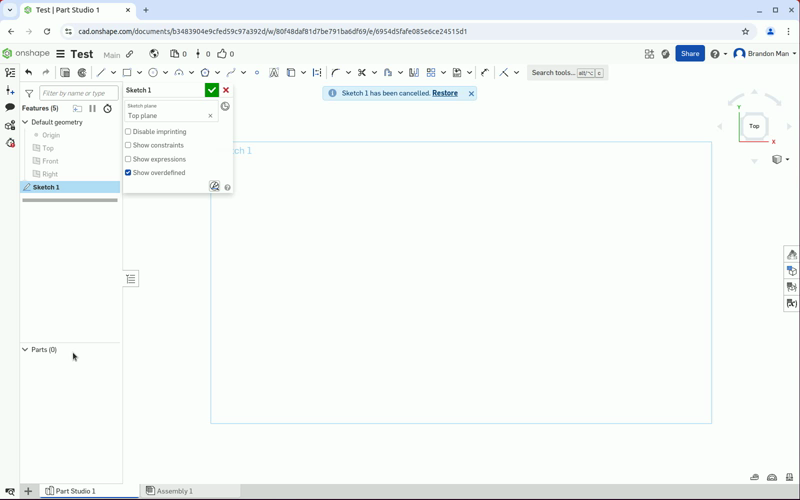
key(y)
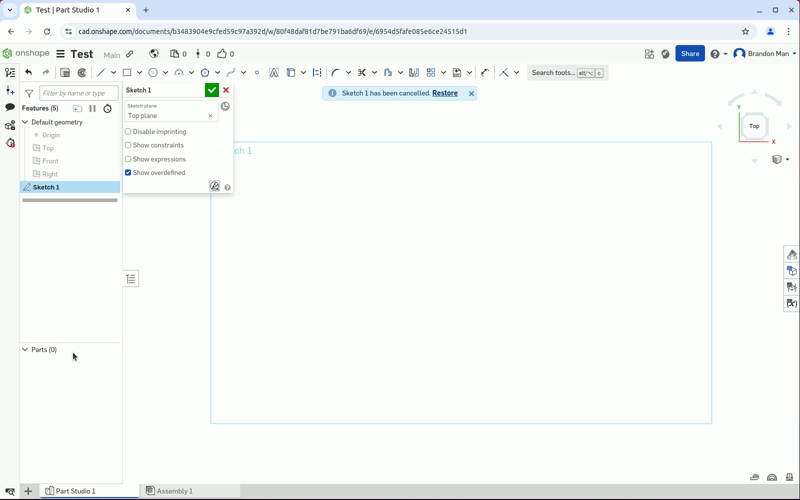
key(l)
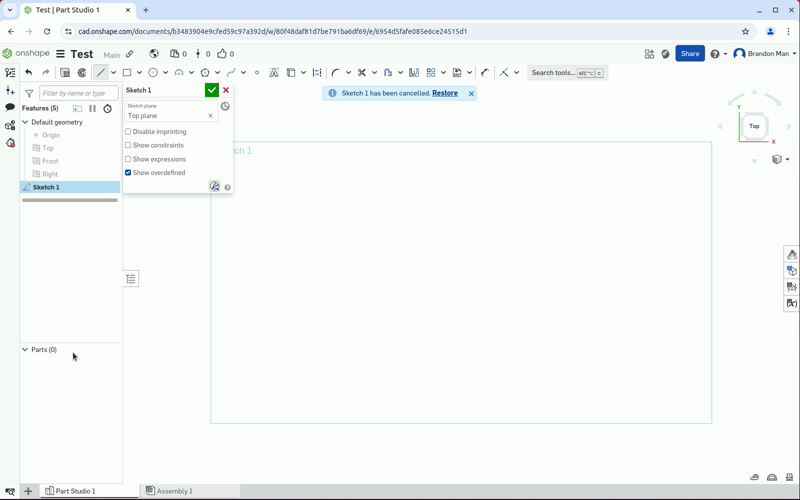
key_down(shift)
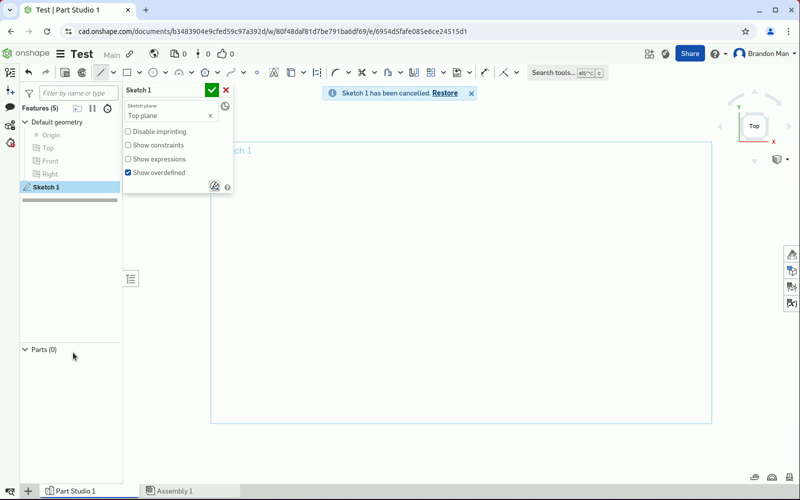
mouse_move(439, 307)
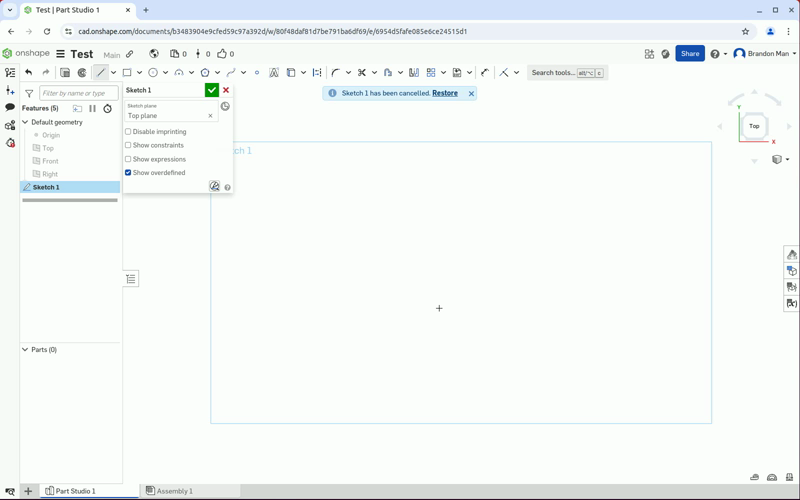
click(439, 307)
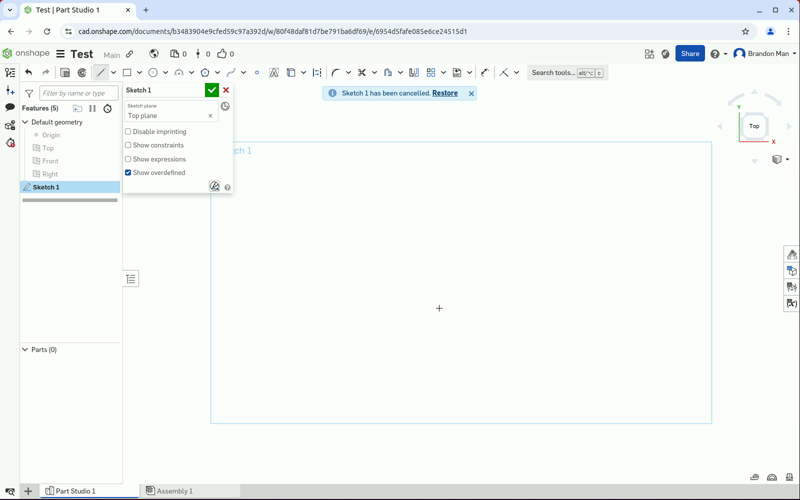
key_up(shift)
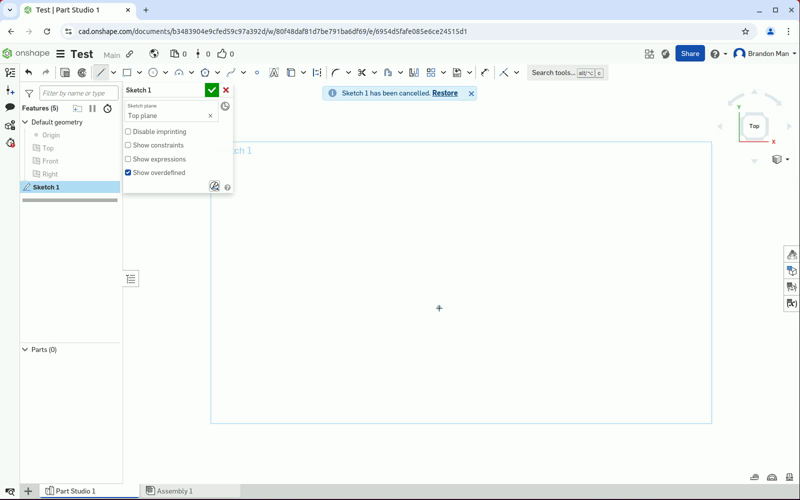
key_down(shift)
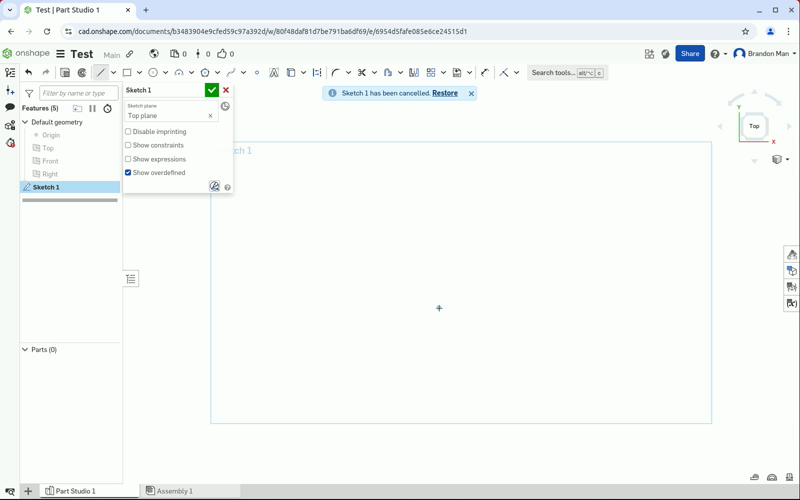
mouse_move(469, 307)
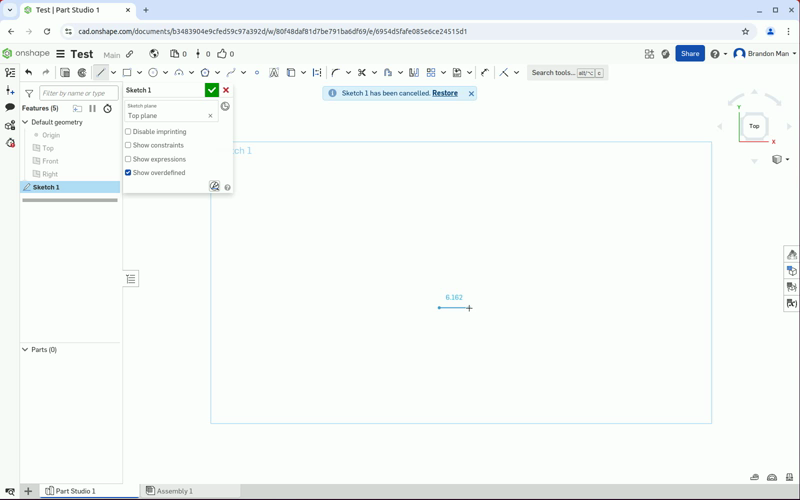
mouse_move(490, 307)
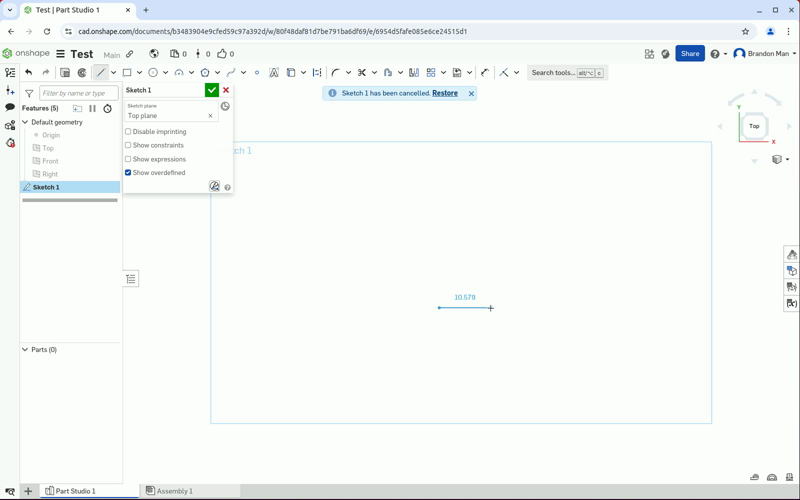
click(490, 307)
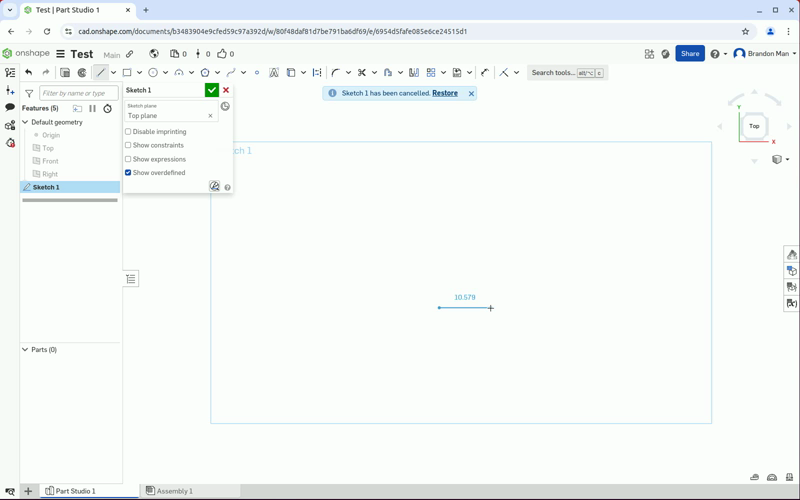
key_up(shift)
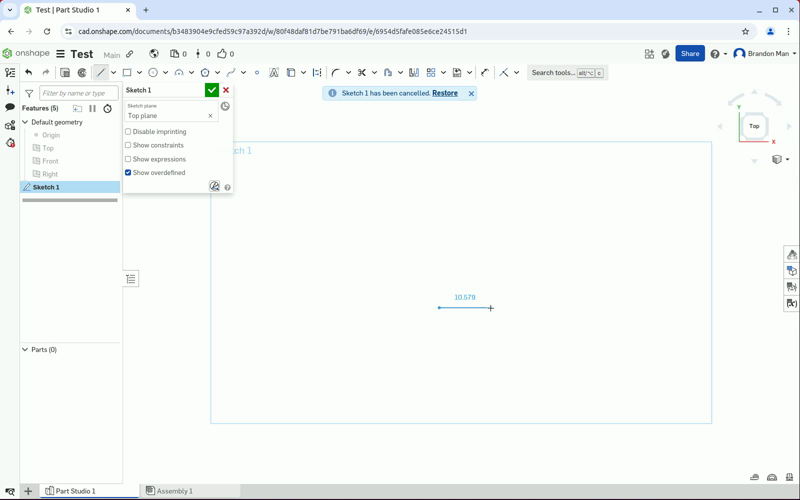
key_down(shift)
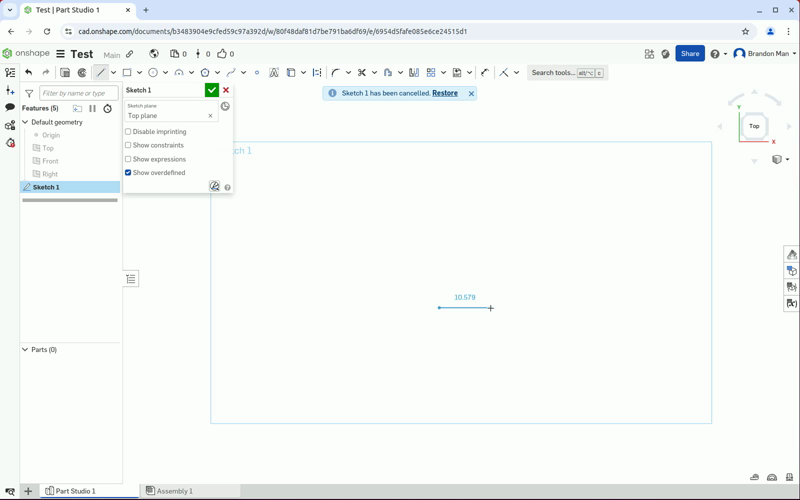
mouse_move(520, 307)
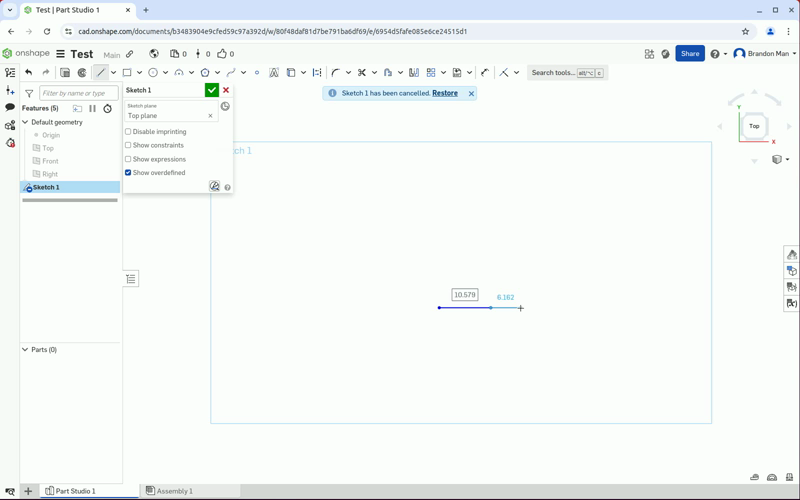
mouse_move(490, 258)
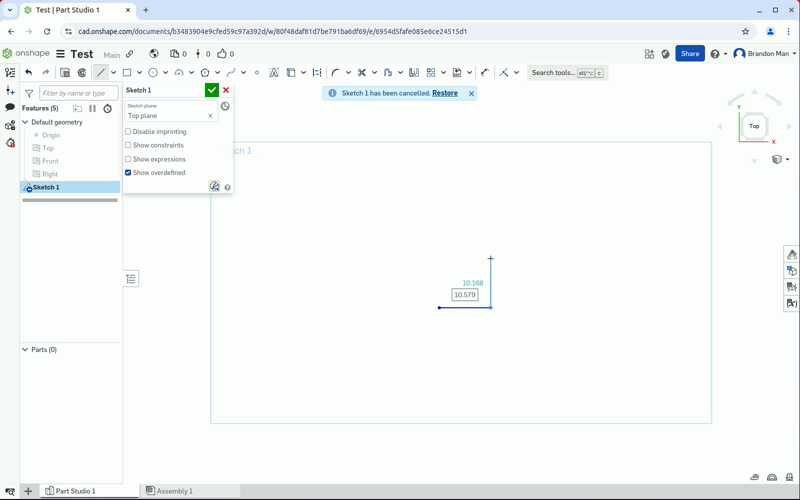
click(490, 258)
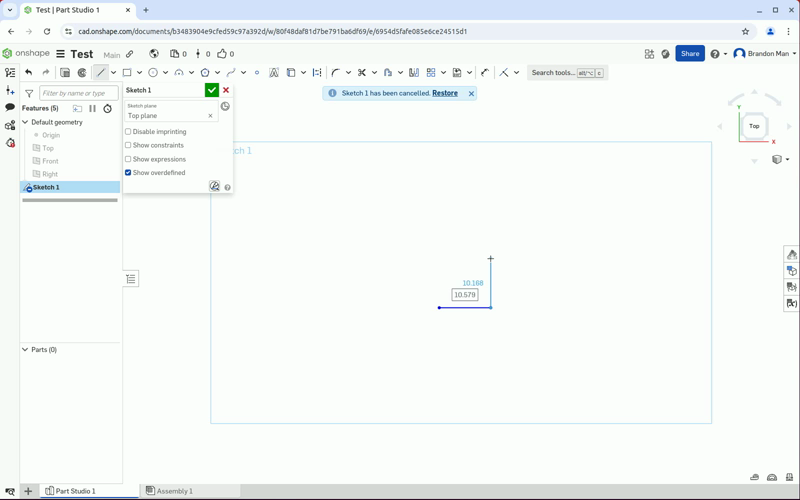
key_up(shift)
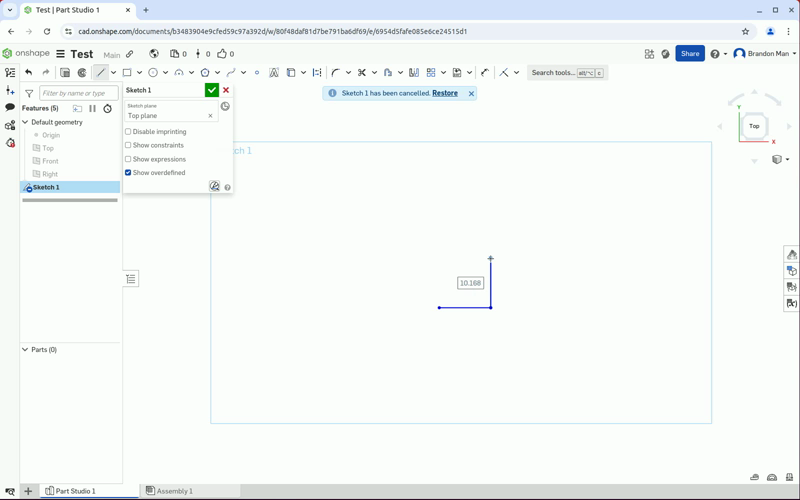
key_down(shift)
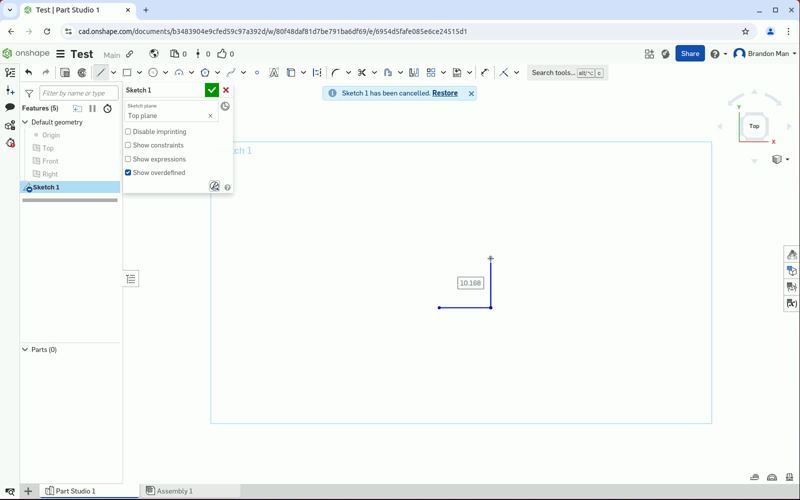
mouse_move(520, 258)
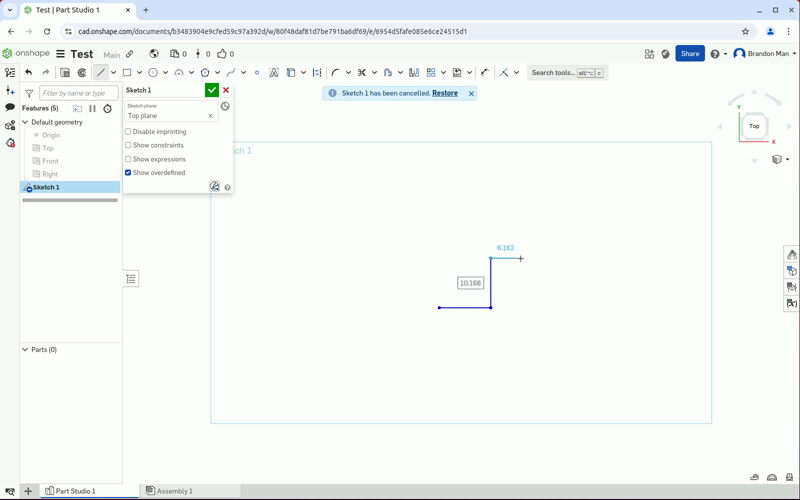
mouse_move(439, 258)
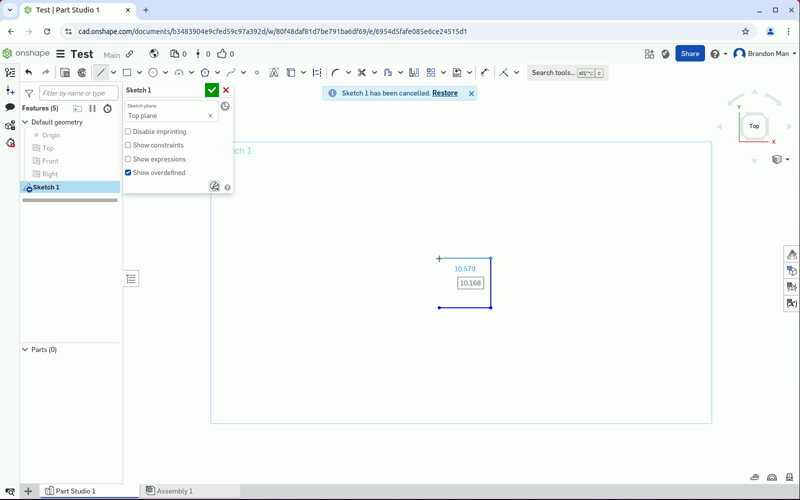
click(439, 258)
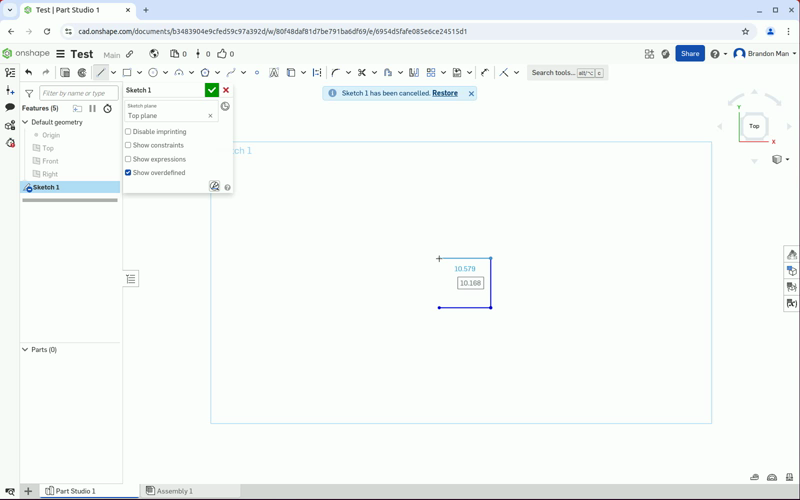
key_up(shift)
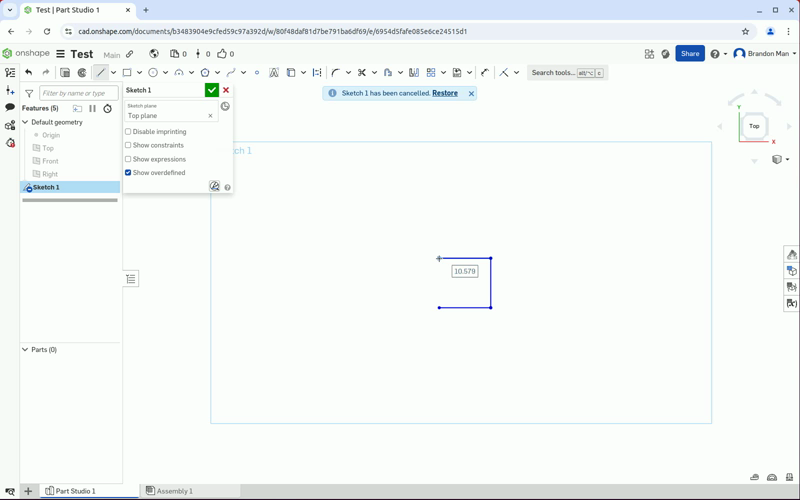
mouse_move(469, 258)
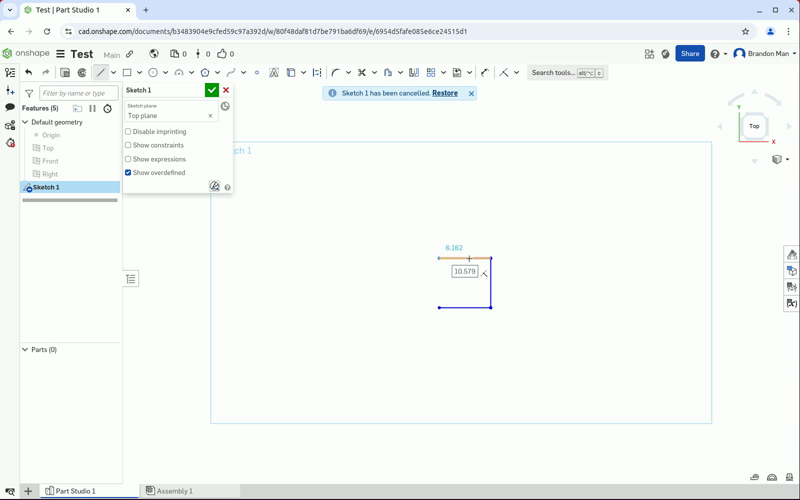
key_down(shift)
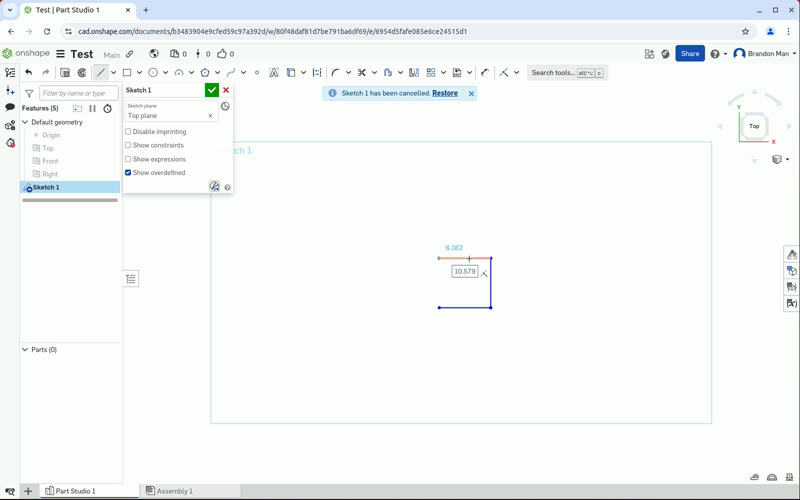
mouse_move(439, 307)
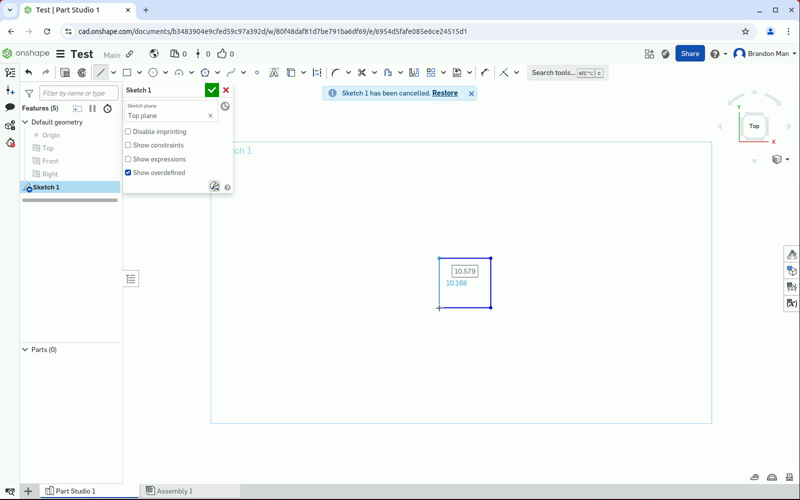
key_up(shift)
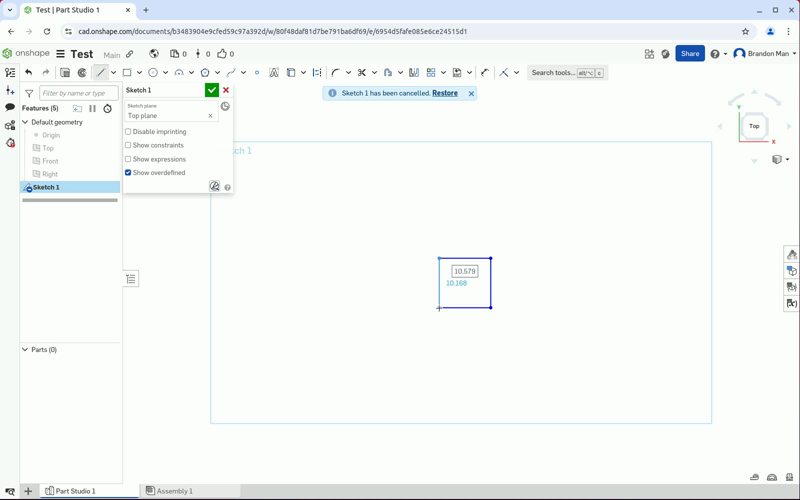
click(439, 307)
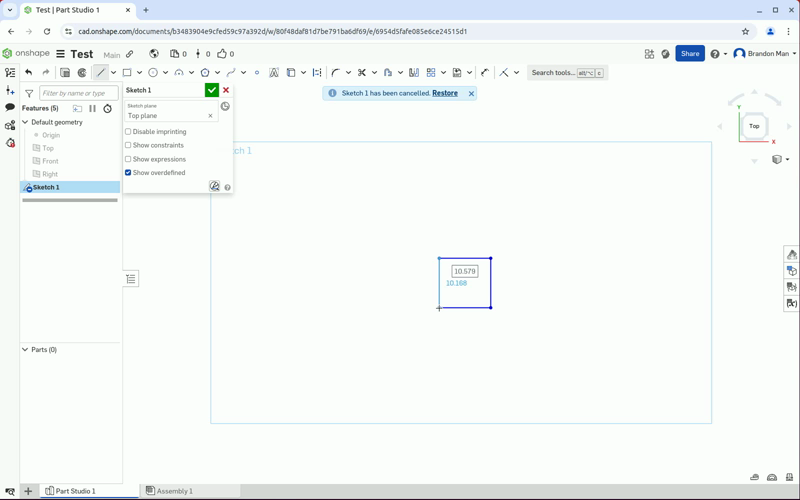
key(esc)
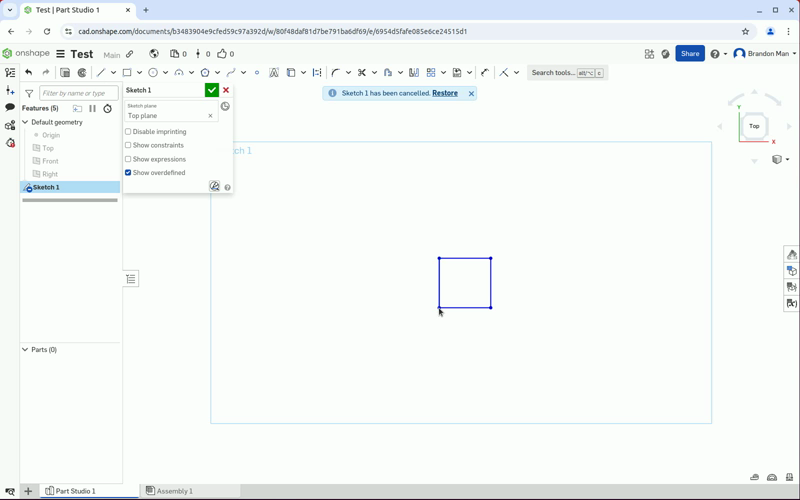
mouse_move(480, 283)
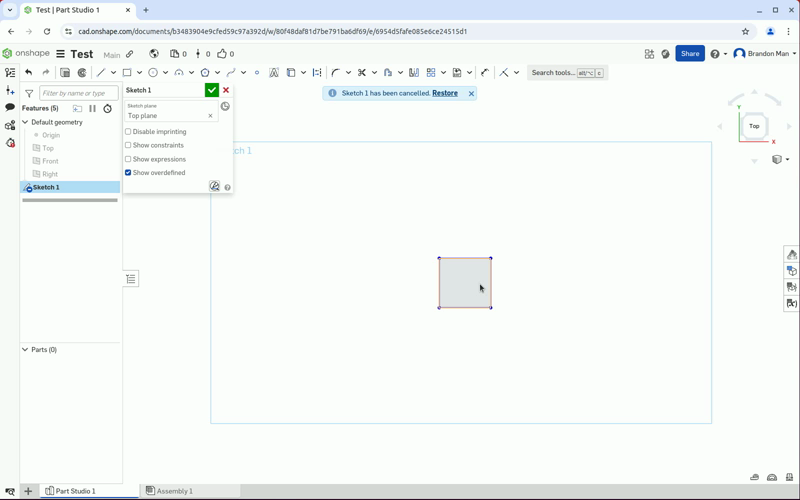
click(480, 283)
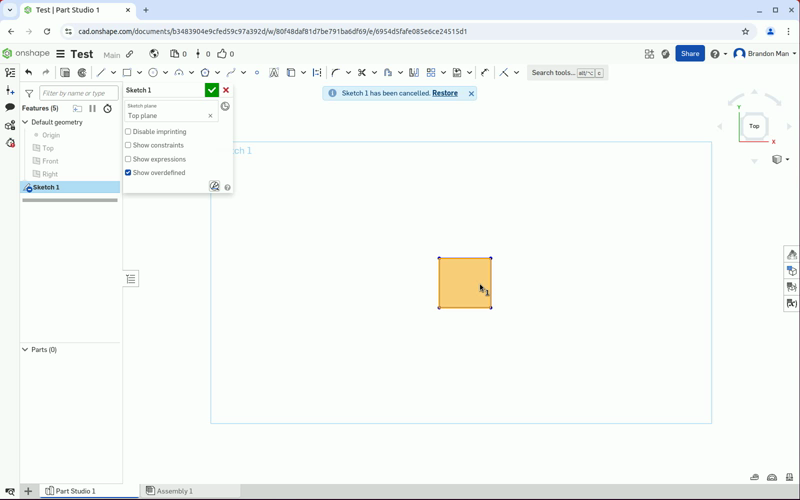
mouse_move(73, 352)
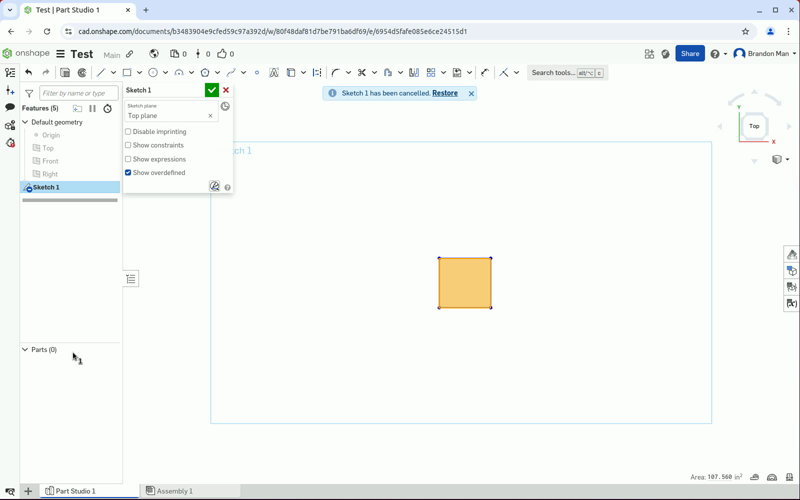
key(shift+y)
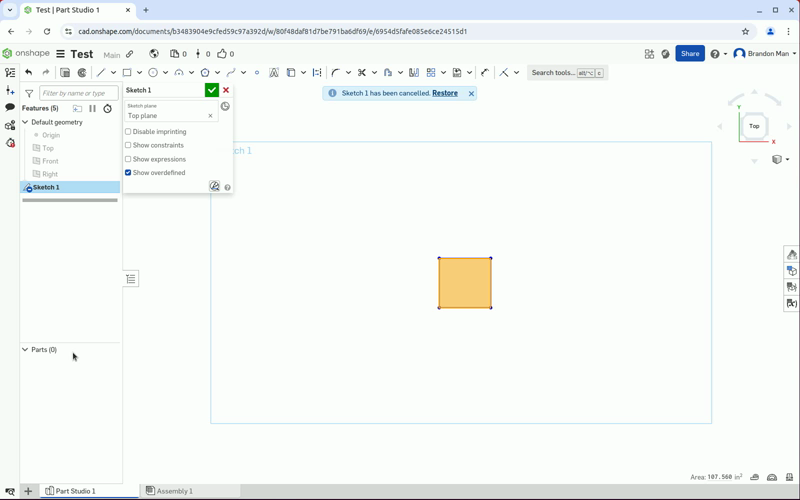
key(shift+e)
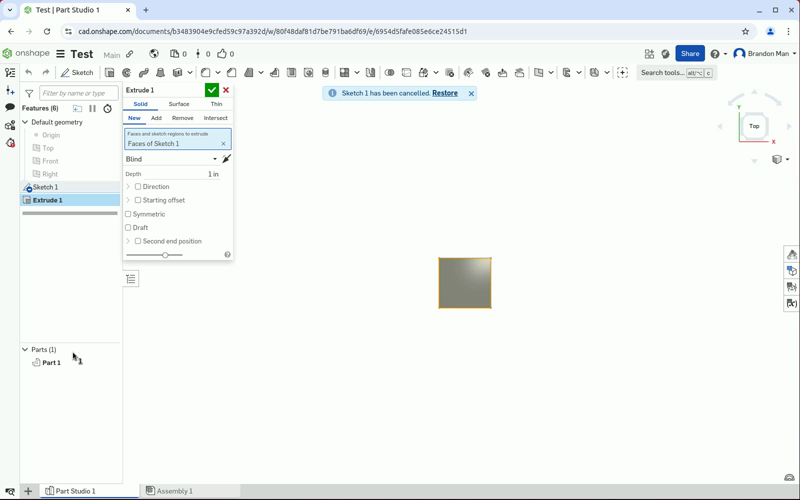
mouse_move(143, 106)
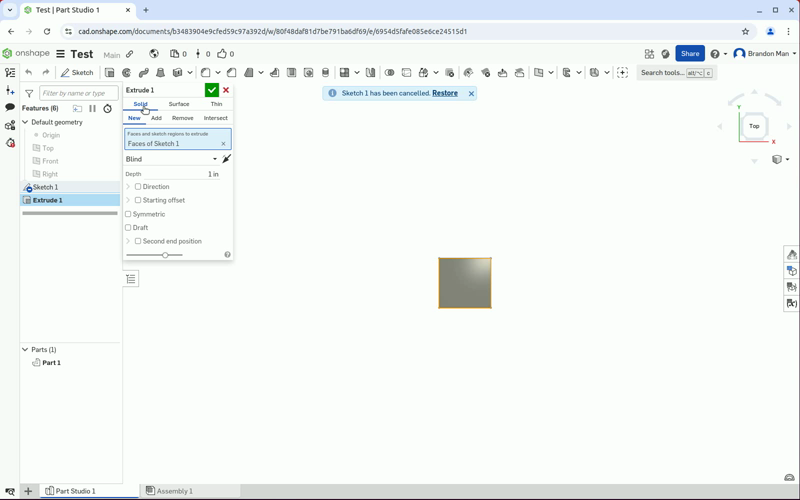
click(143, 106)
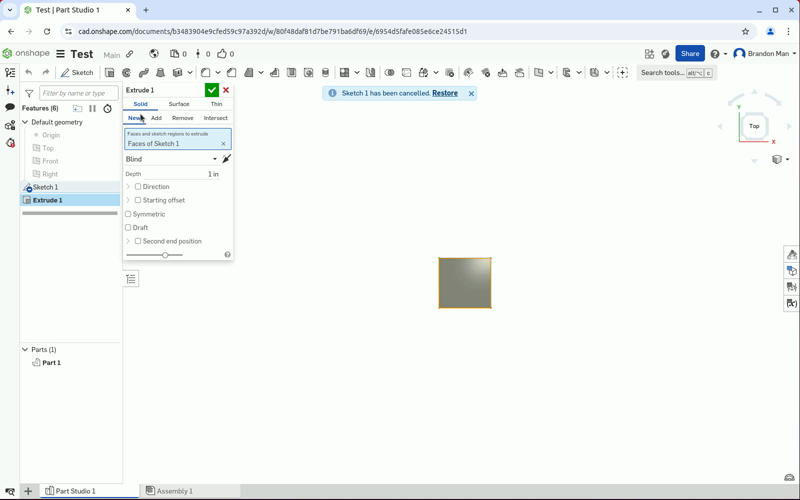
mouse_move(137, 120)
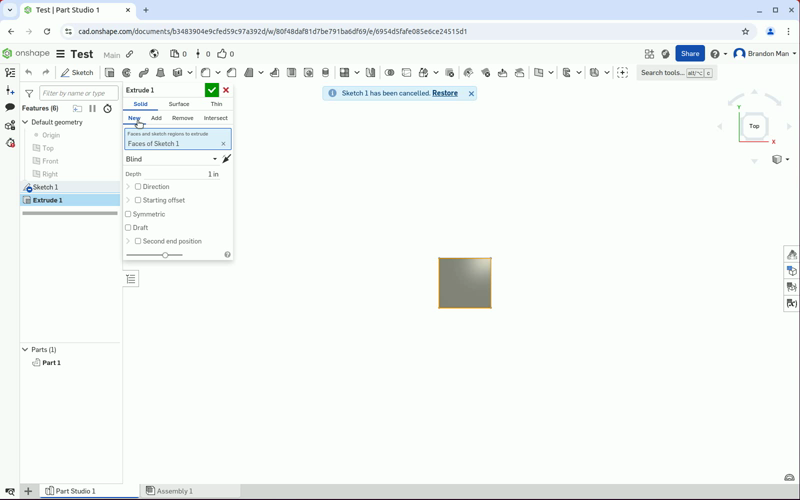
click(137, 120)
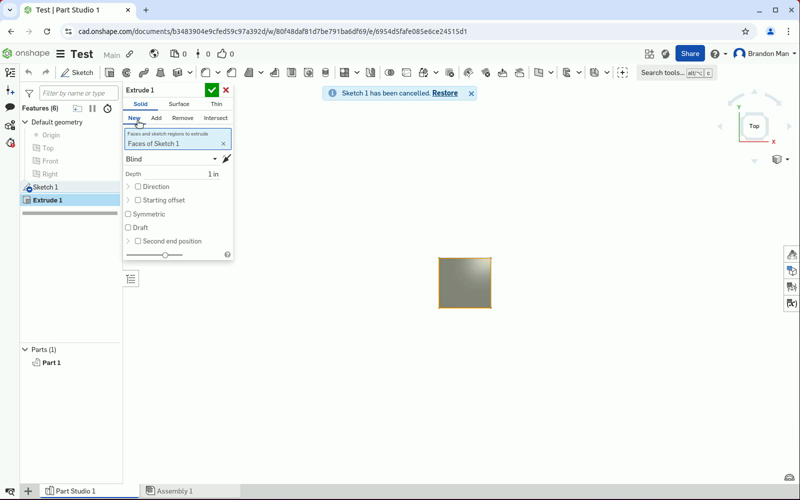
key(tab, 4)
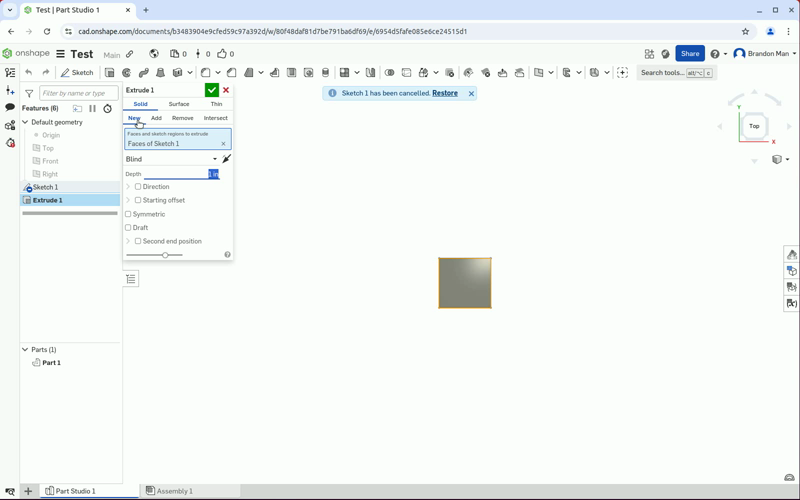
text(23.108)
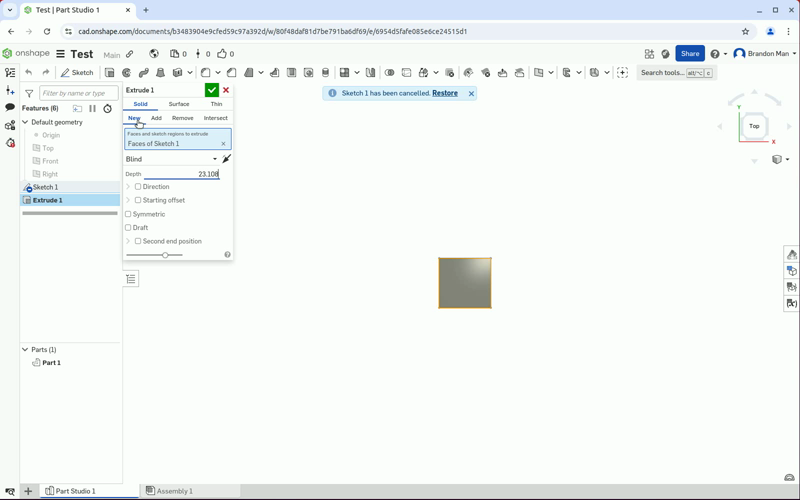
key(enter)
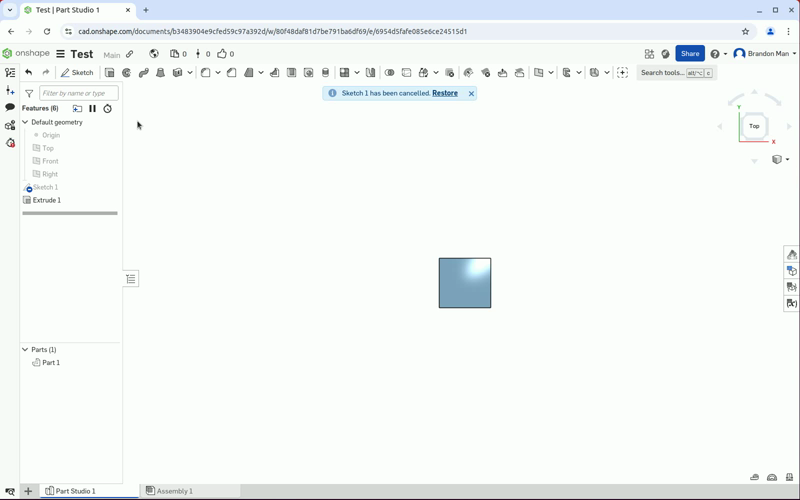
key(shift+h)
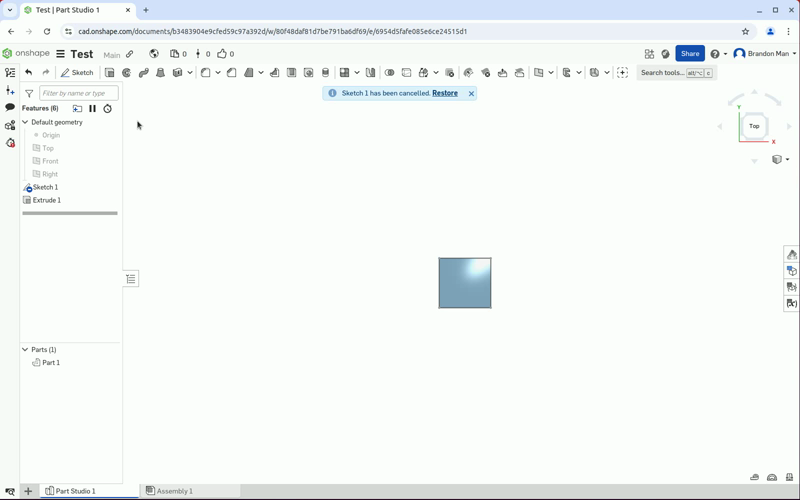
key(shift+h)
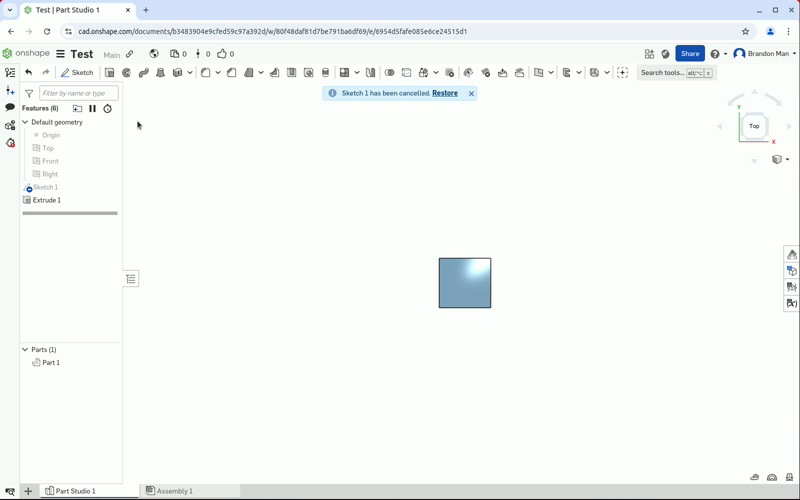
mouse_move(73, 189)
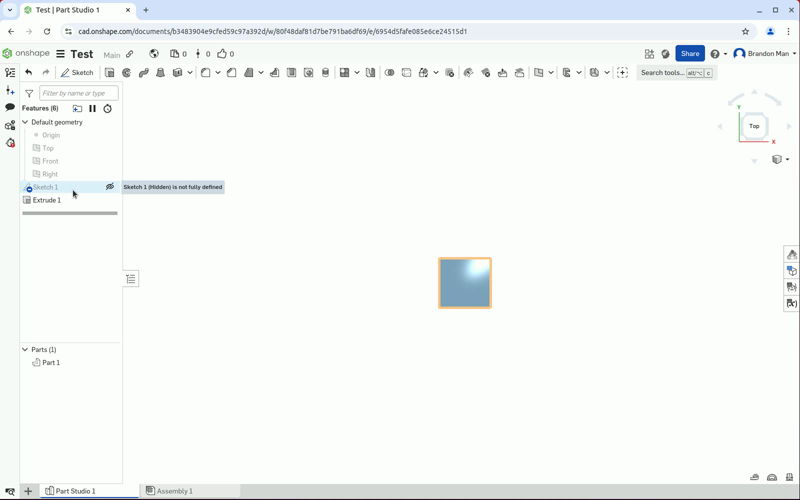
click(73, 189)
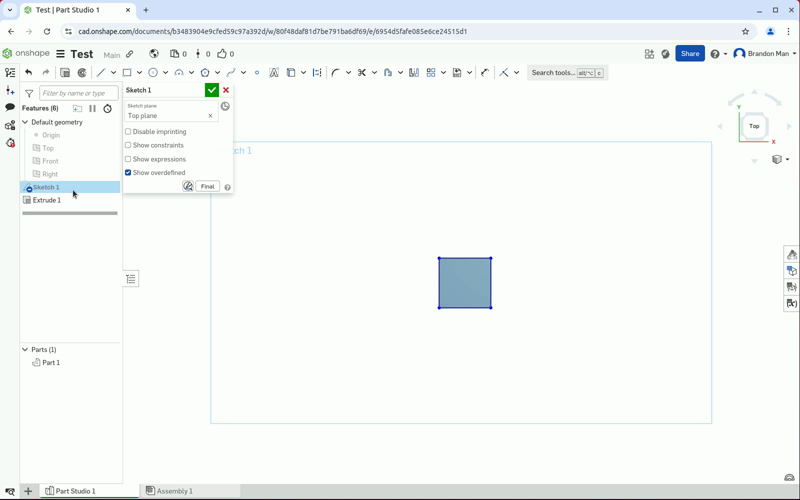
mouse_move(229, 92)
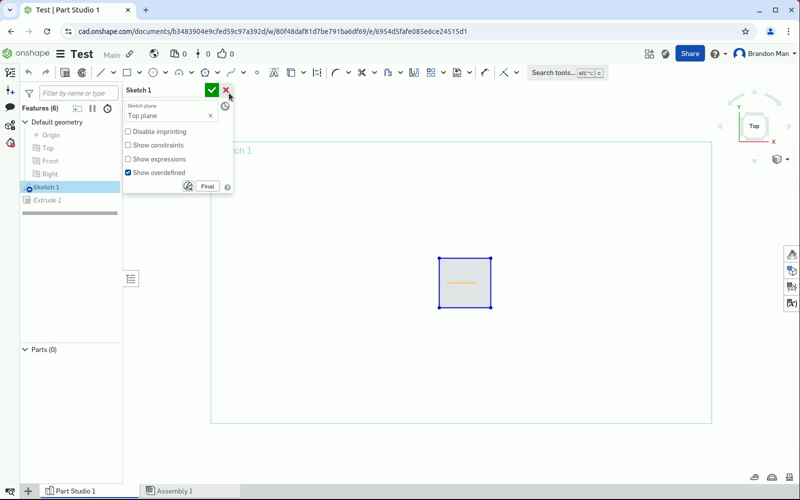
click(229, 92)
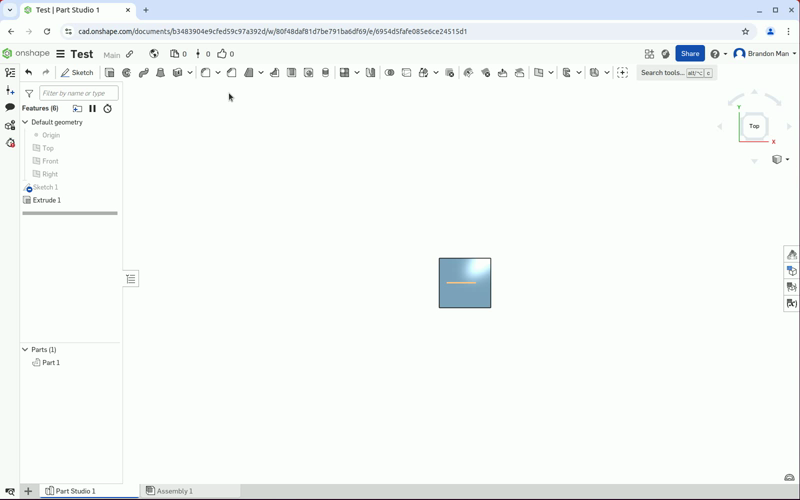
mouse_move(541, 75)
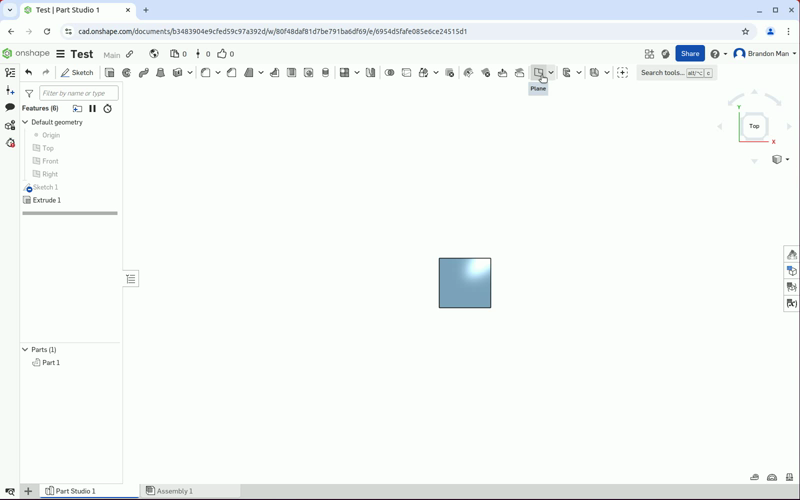
click(541, 75)
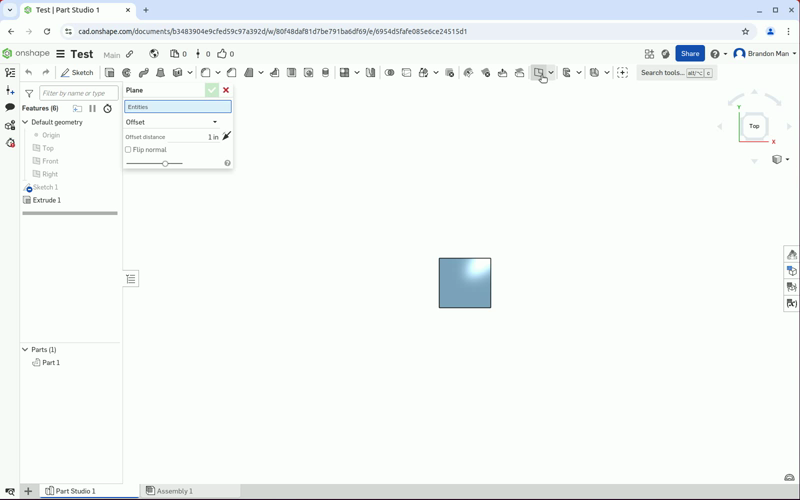
mouse_move(73, 150)
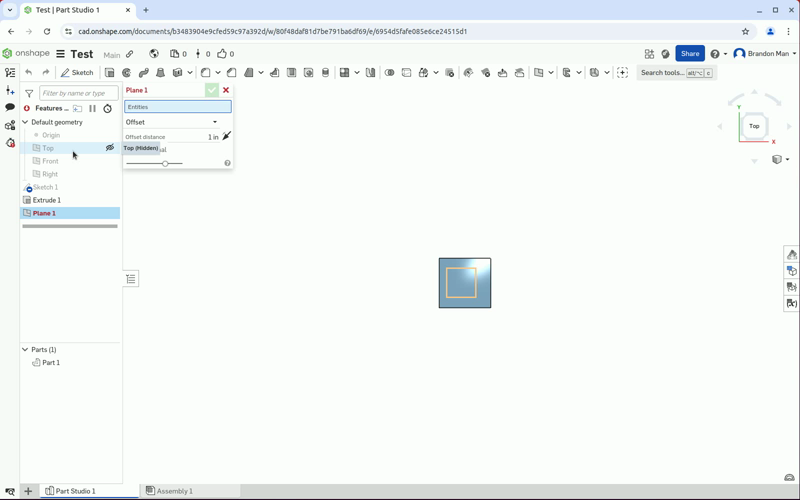
click(73, 150)
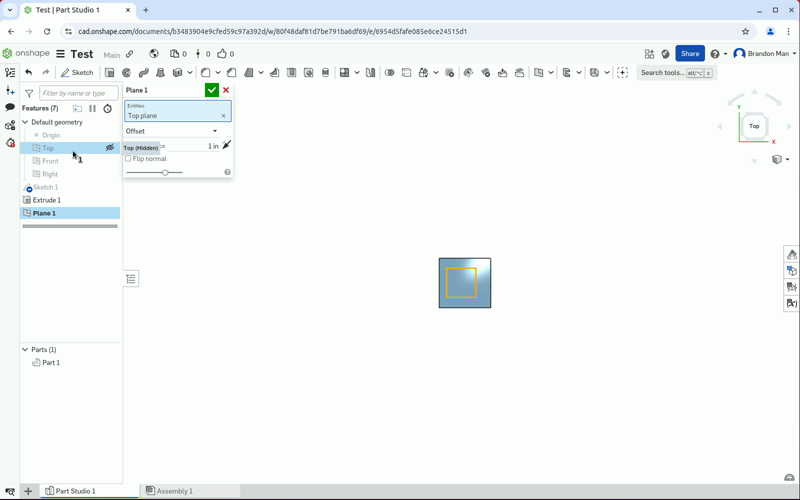
key(tab, 2)
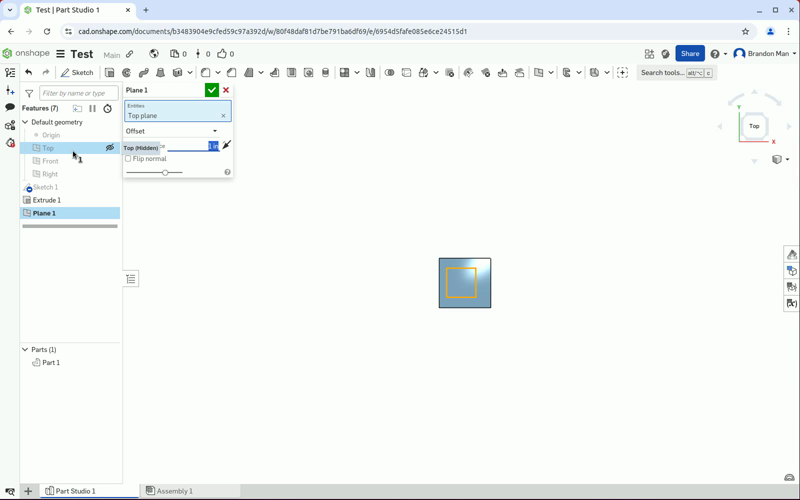
text(23.108)
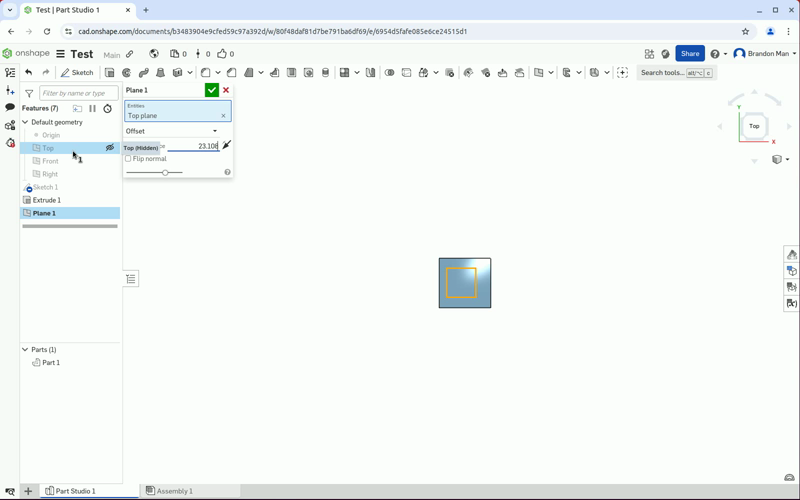
key(enter, 2)
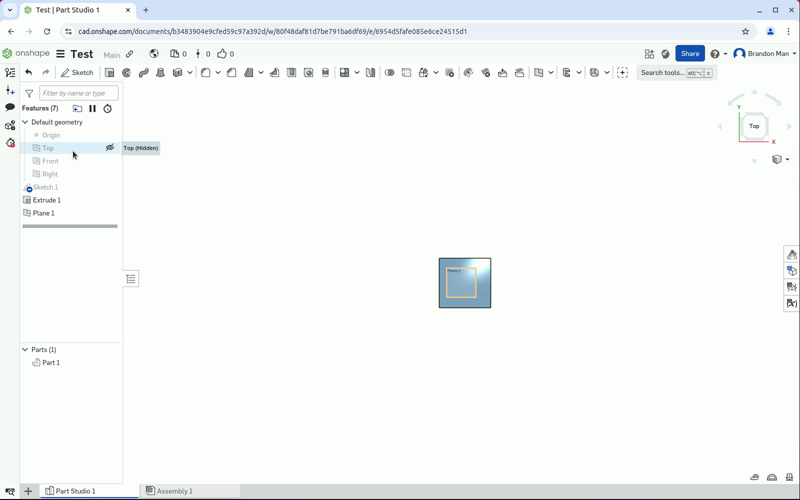
key(shift+s)
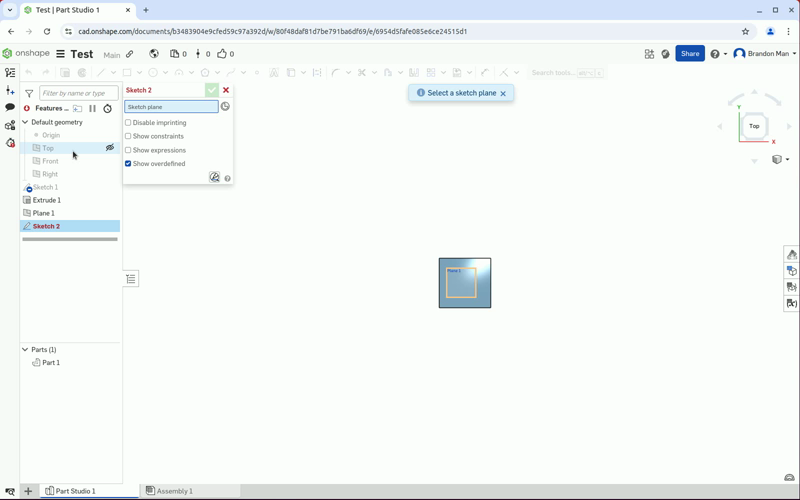
mouse_move(73, 215)
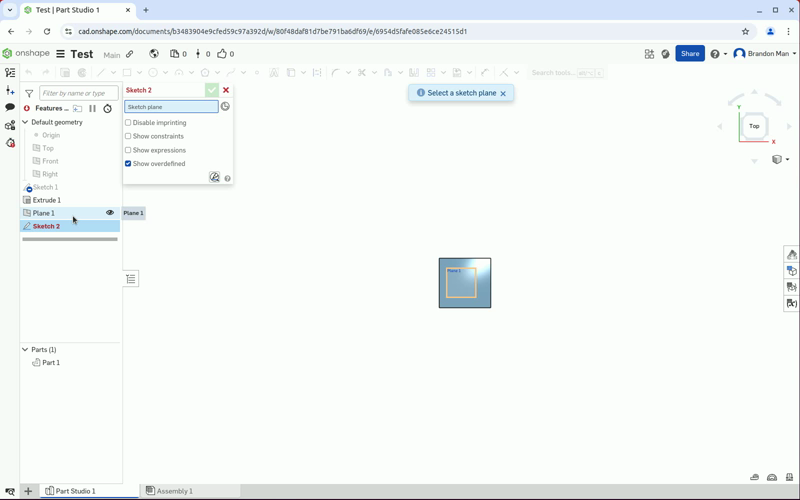
click(73, 215)
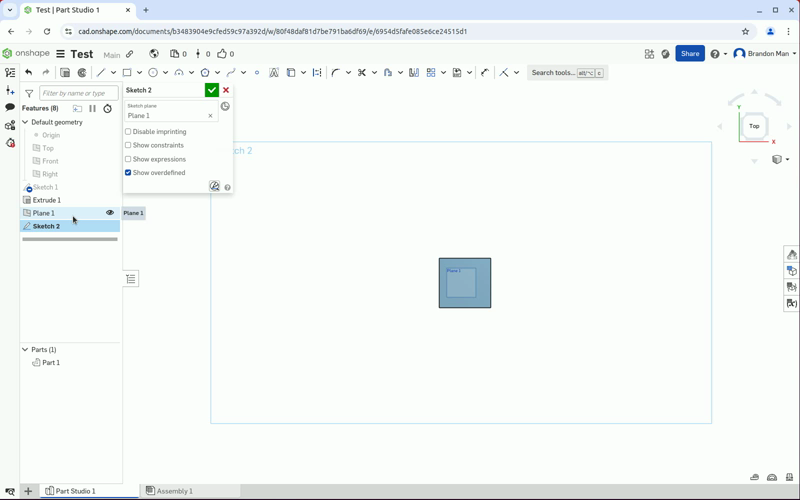
mouse_move(73, 352)
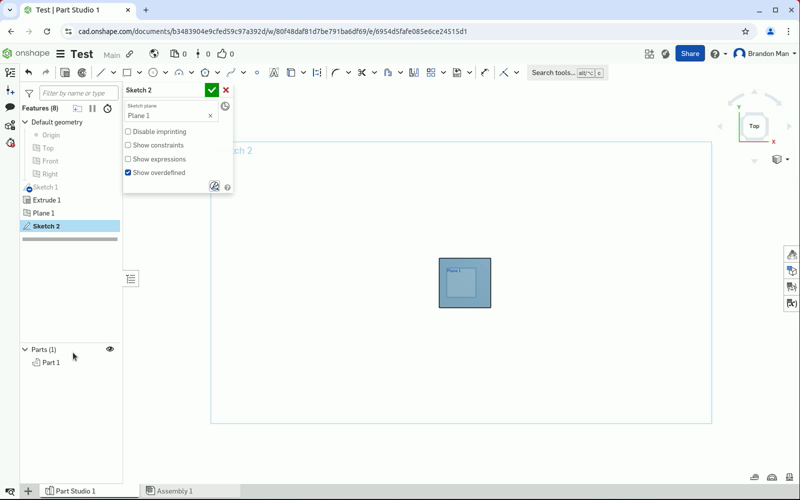
key(y)
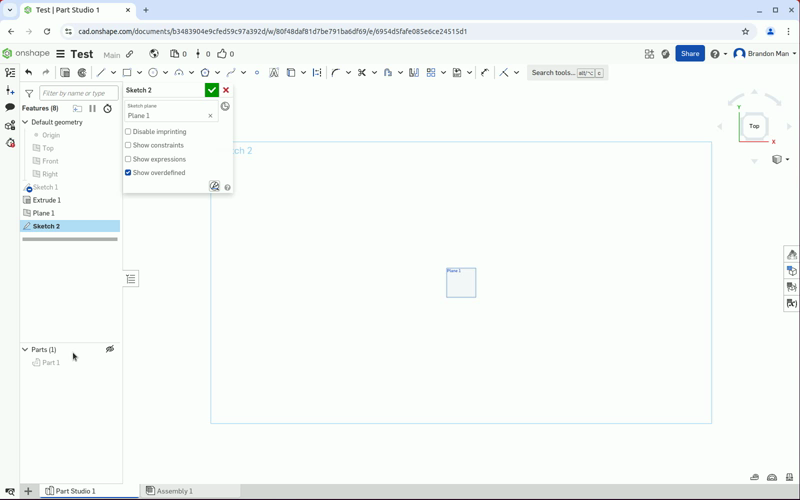
key(l)
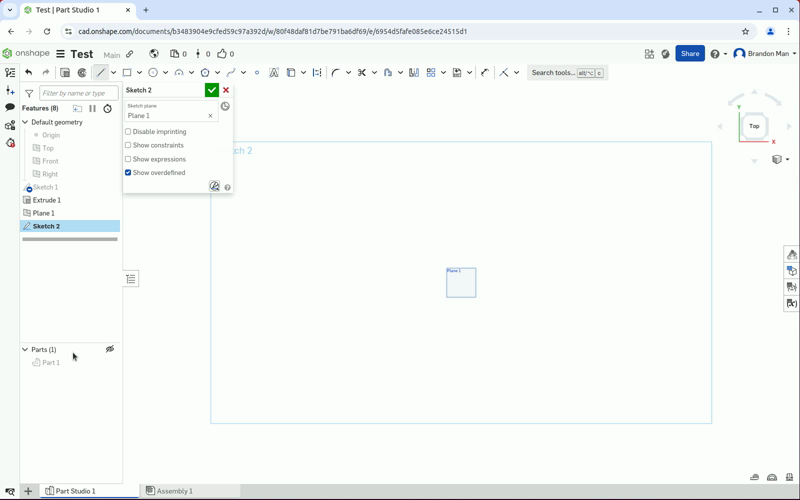
key_down(shift)
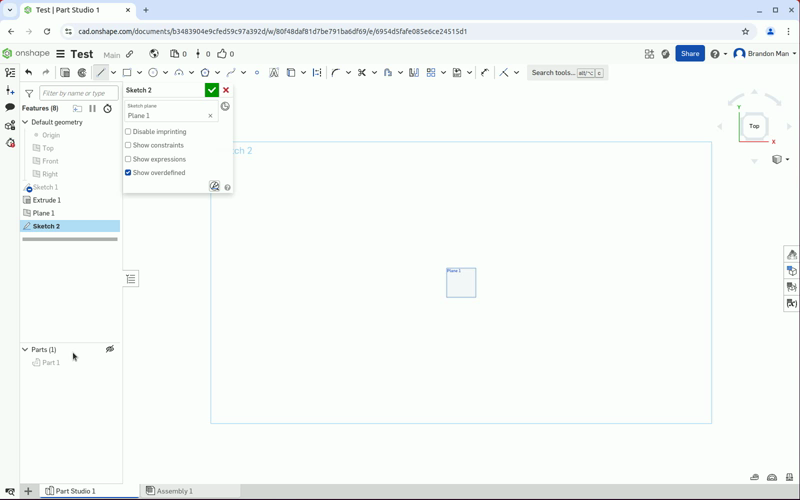
mouse_move(441, 305)
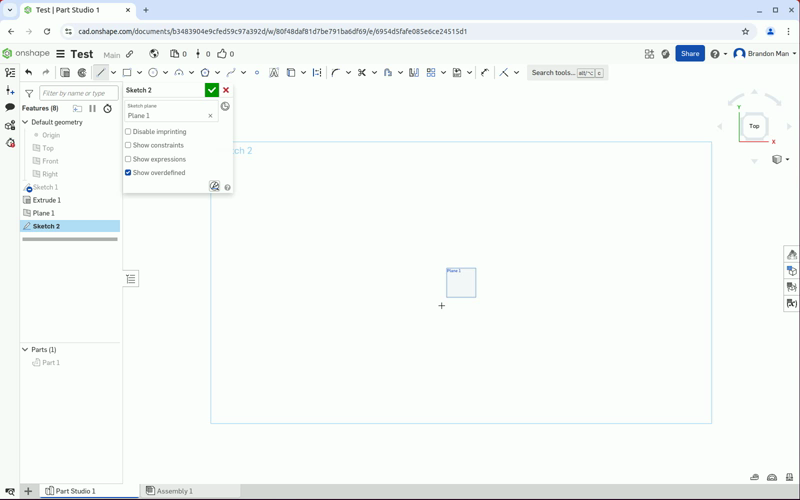
click(441, 305)
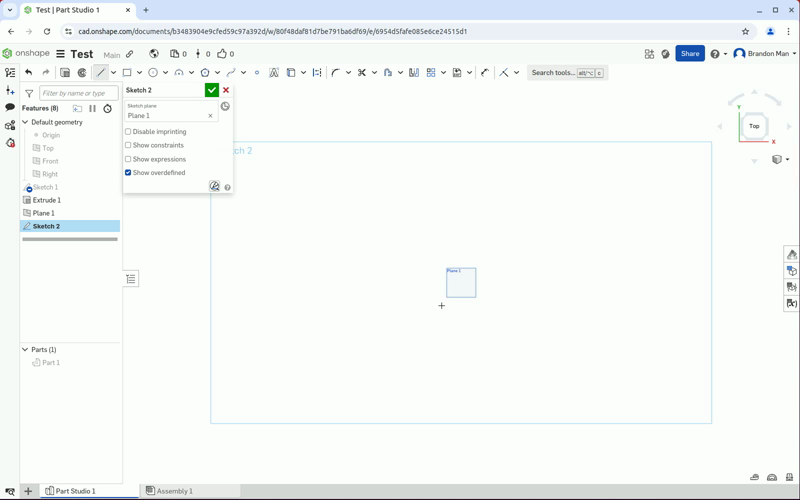
key_up(shift)
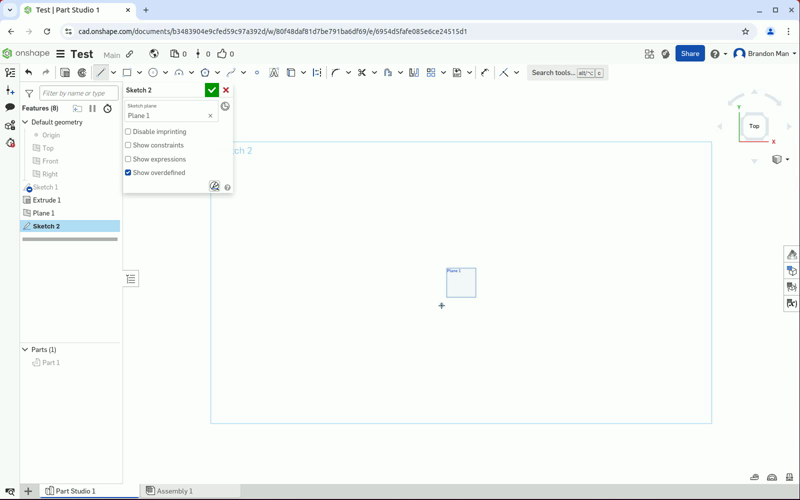
key_down(shift)
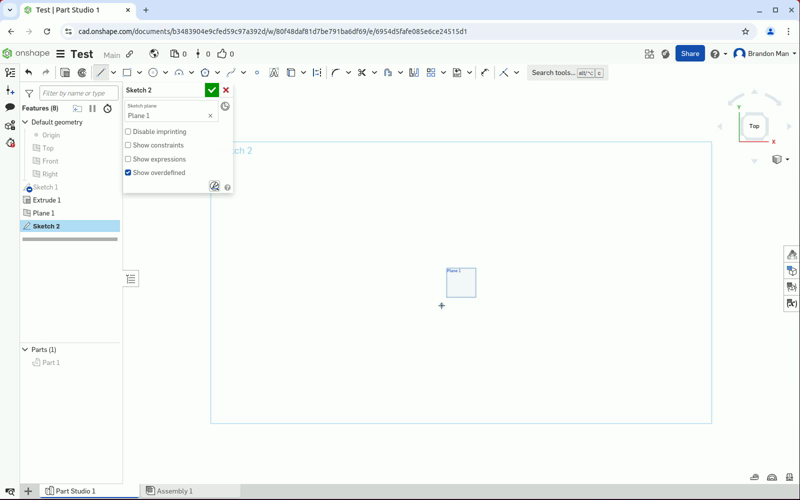
mouse_move(471, 305)
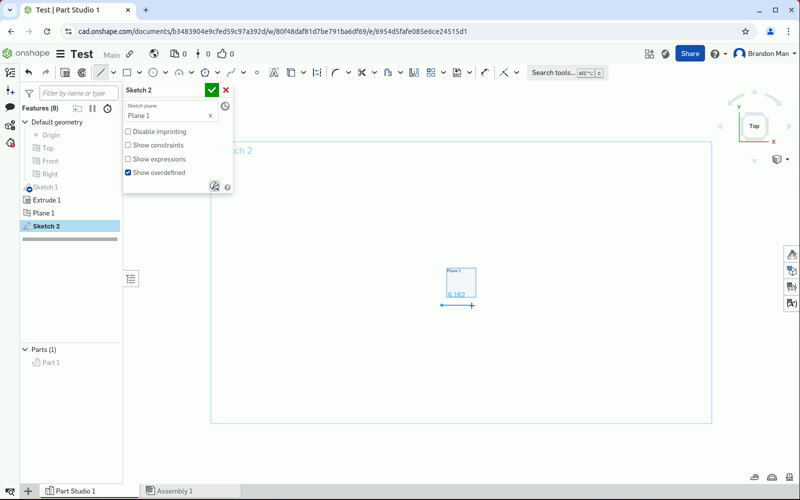
mouse_move(489, 305)
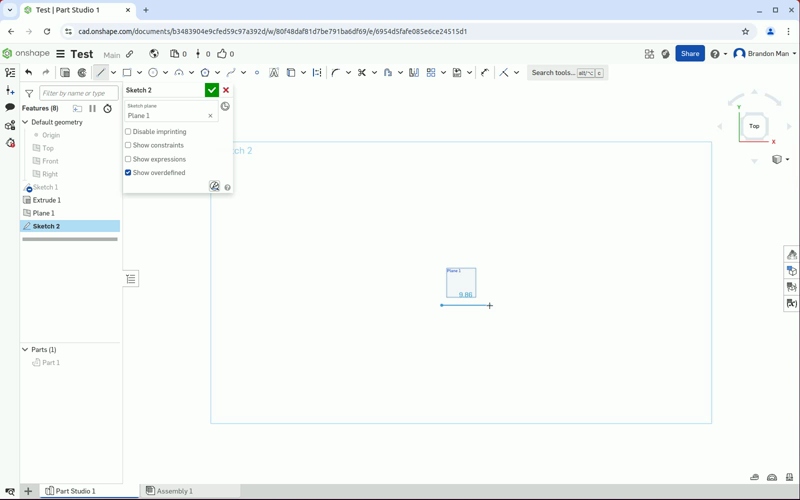
click(489, 305)
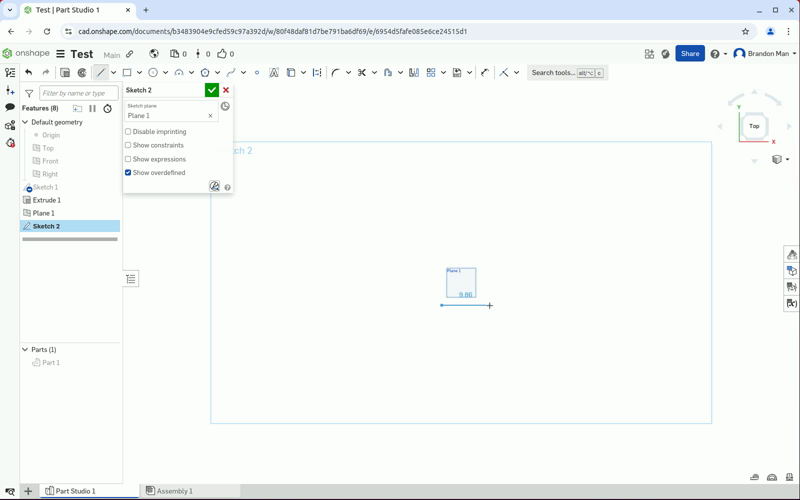
key_up(shift)
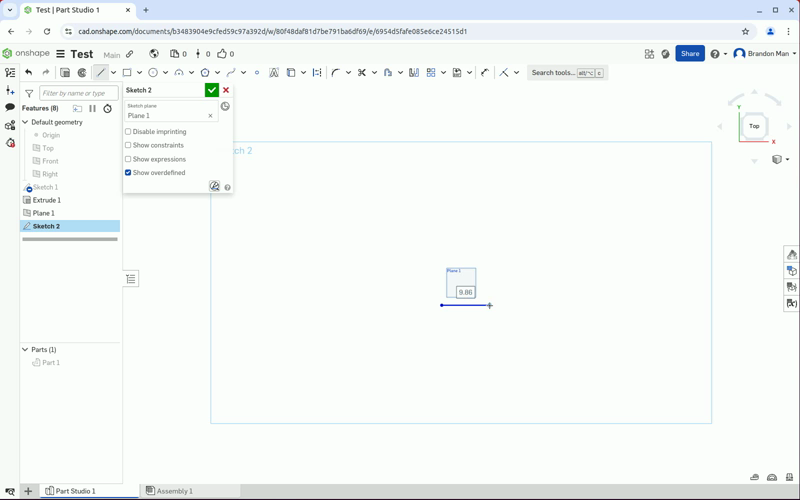
key_down(shift)
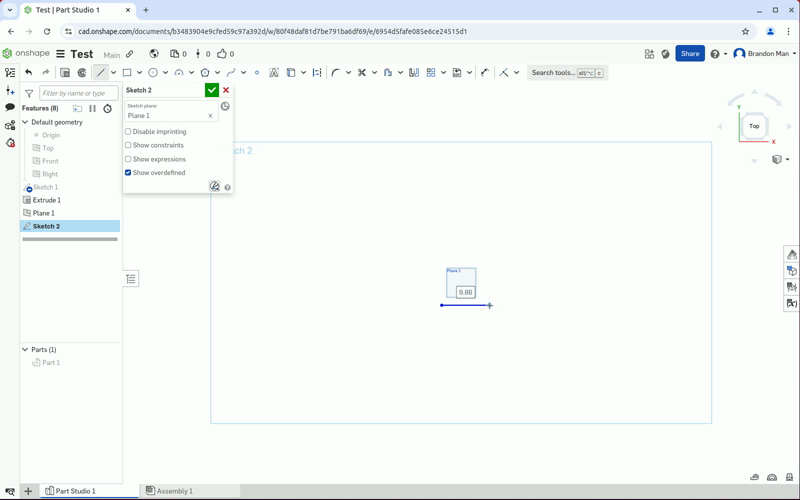
mouse_move(519, 305)
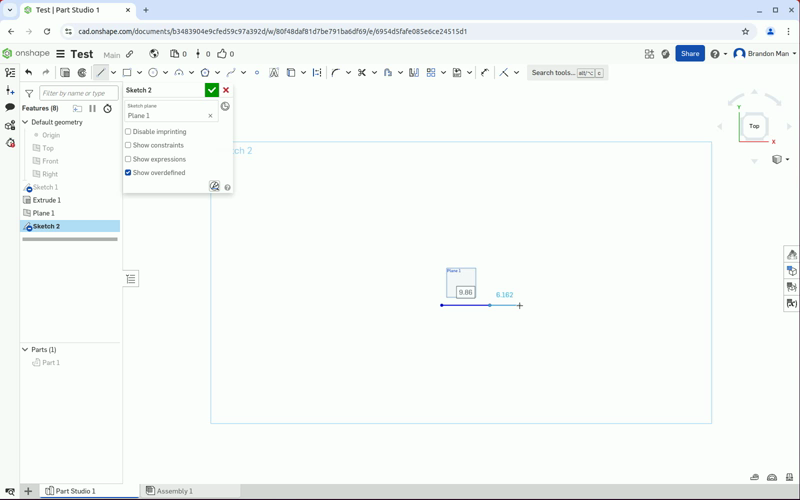
mouse_move(489, 261)
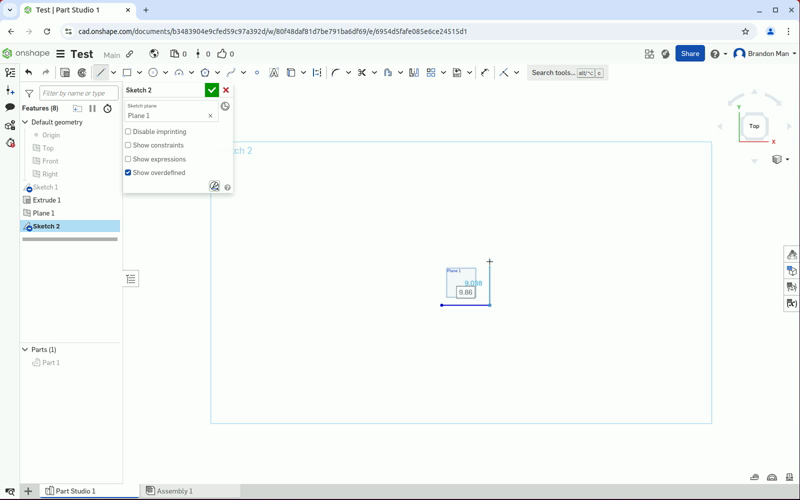
click(489, 261)
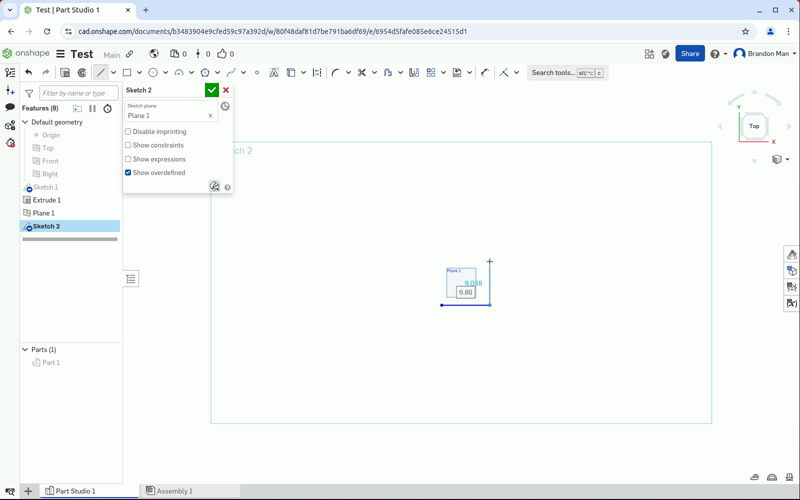
key_up(shift)
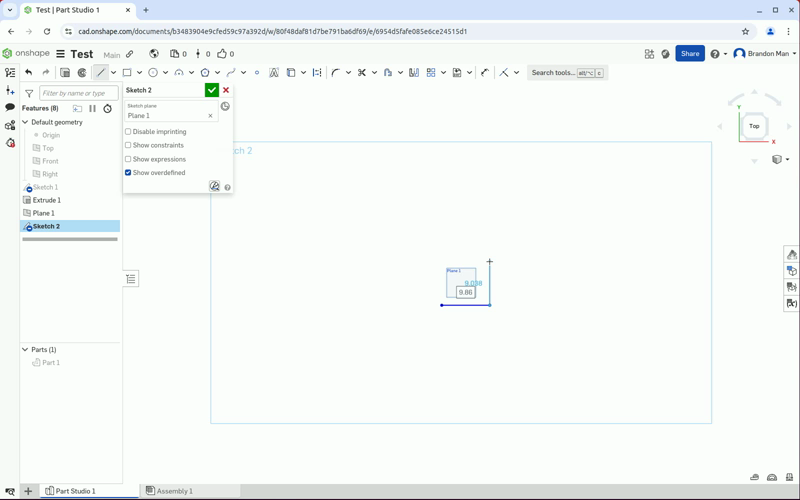
key_down(shift)
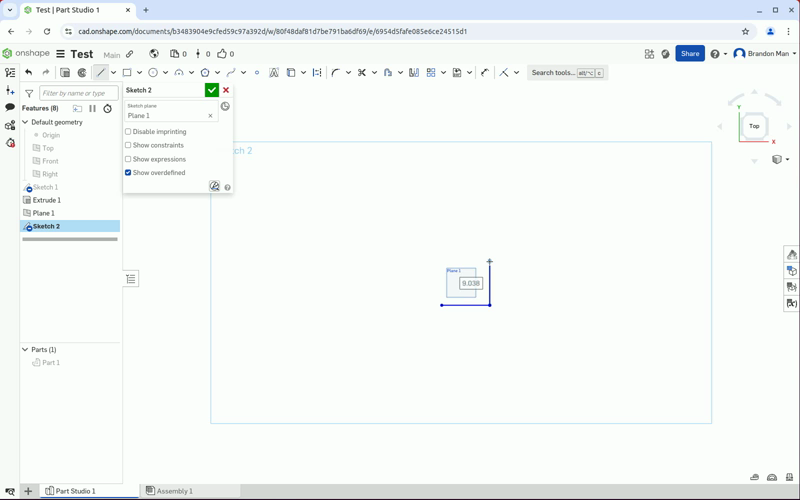
mouse_move(519, 261)
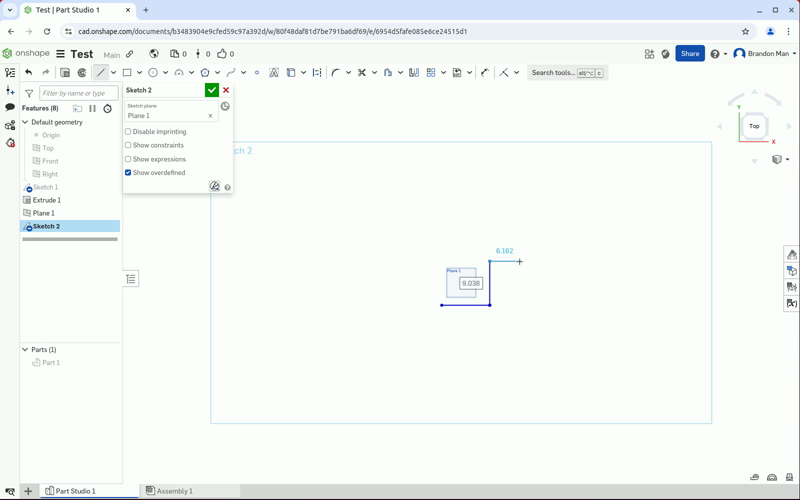
mouse_move(441, 261)
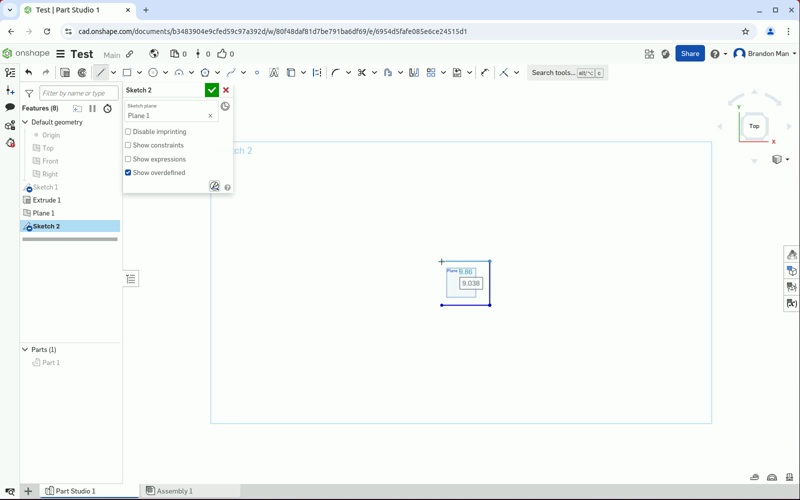
click(441, 261)
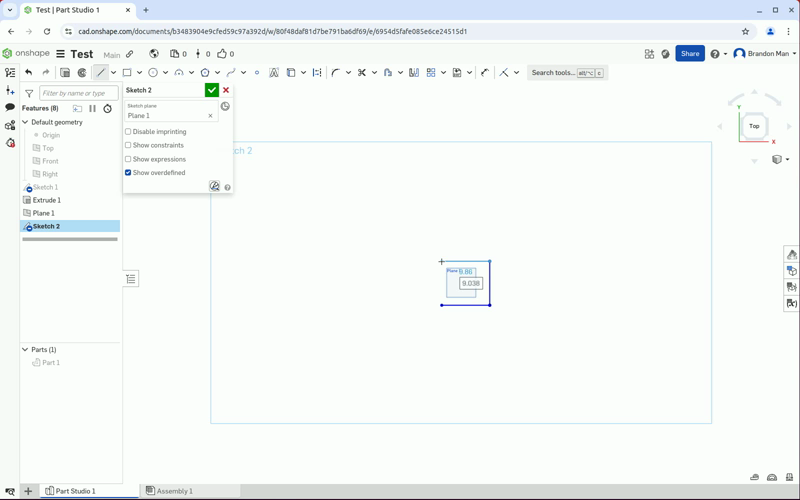
key_up(shift)
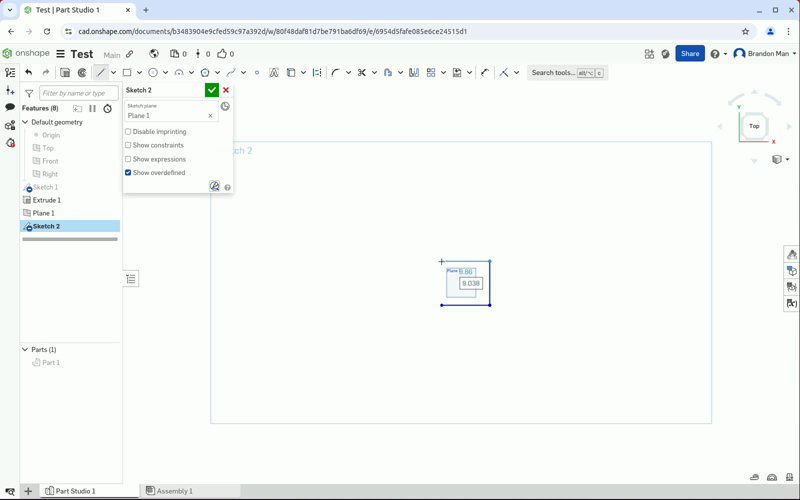
mouse_move(471, 261)
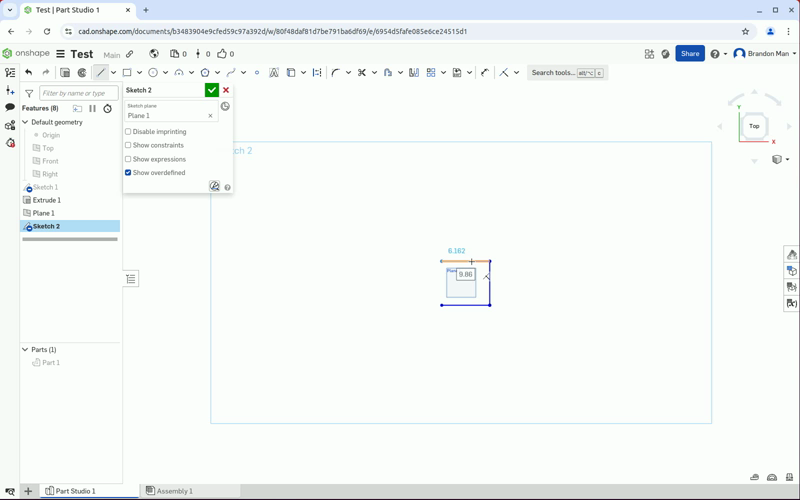
key_down(shift)
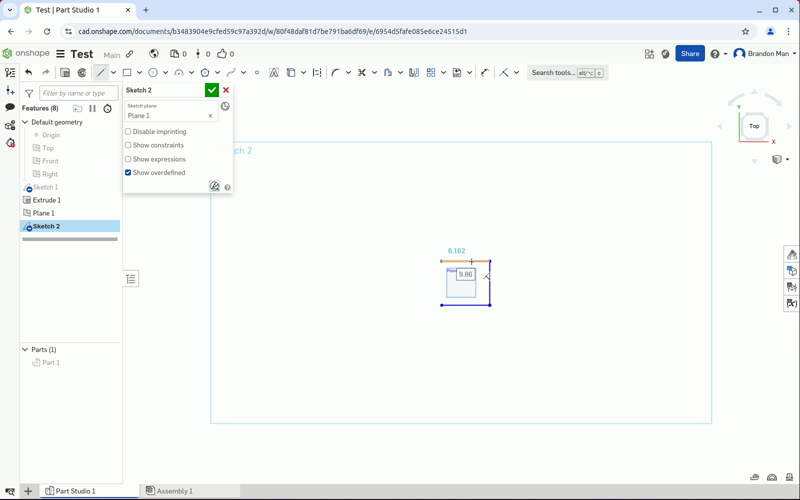
mouse_move(441, 305)
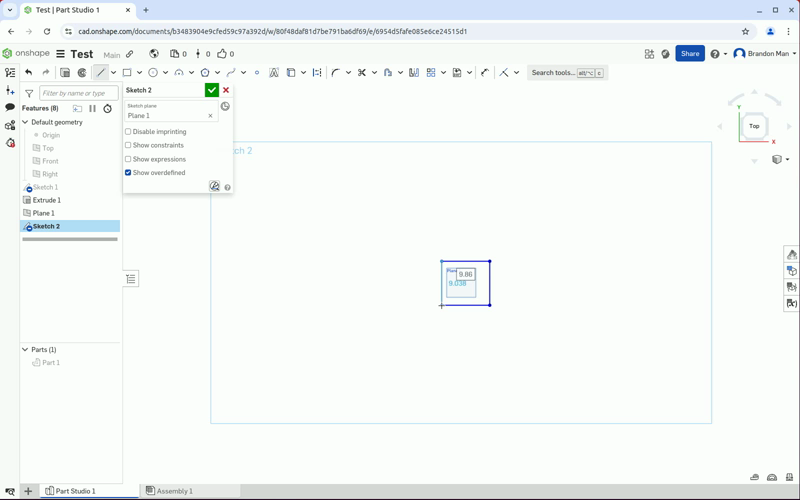
key_up(shift)
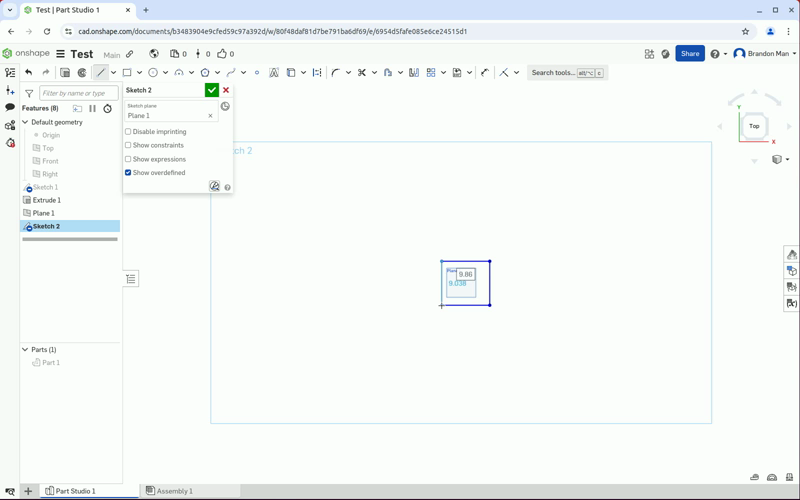
click(441, 305)
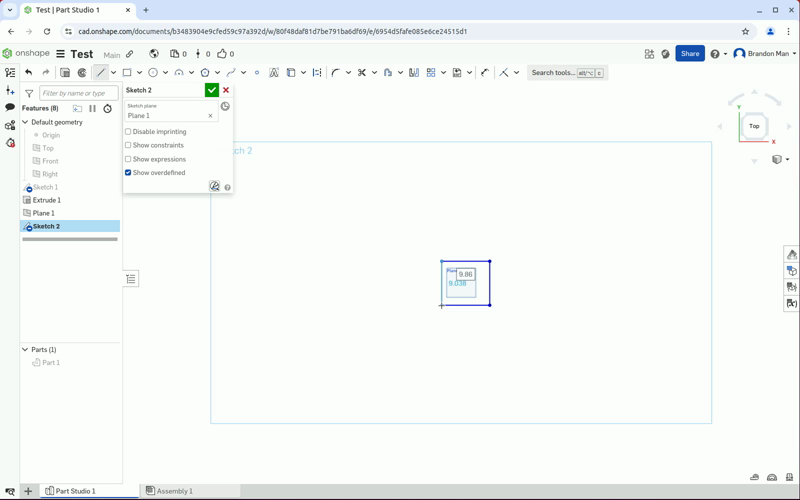
key(esc)
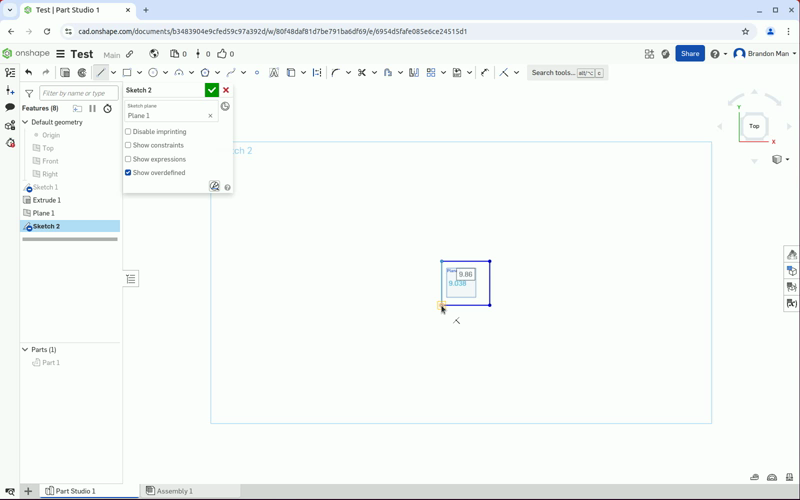
mouse_move(468, 280)
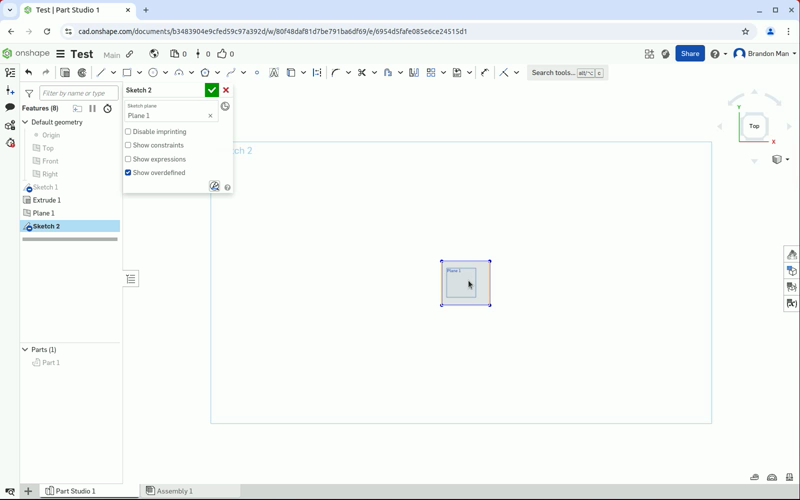
click(468, 280)
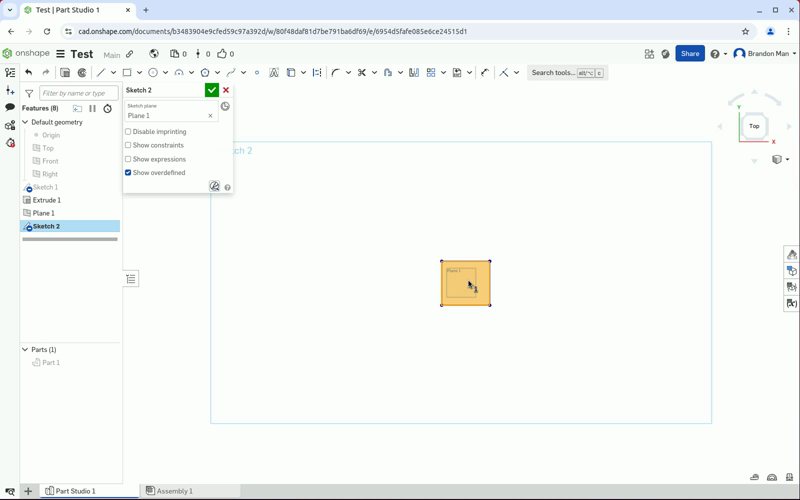
mouse_move(73, 352)
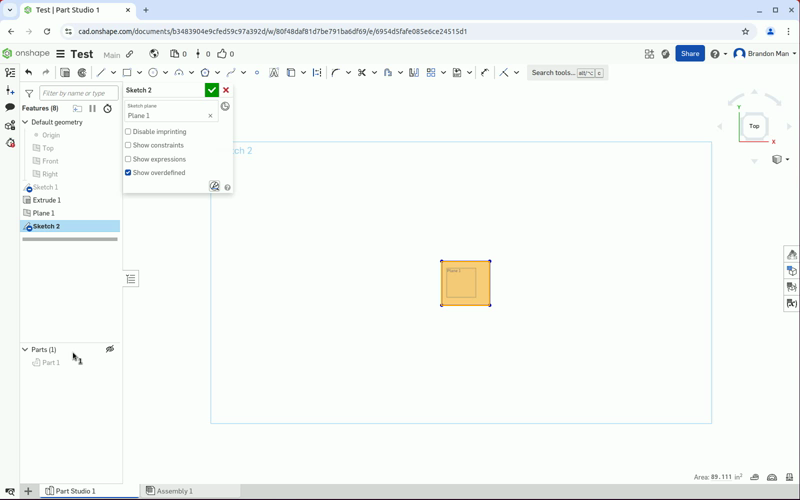
key(shift+y)
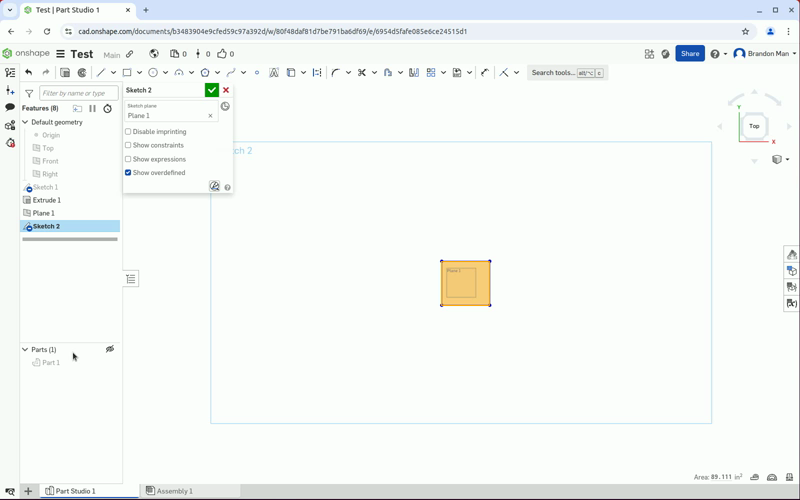
key(shift+e)
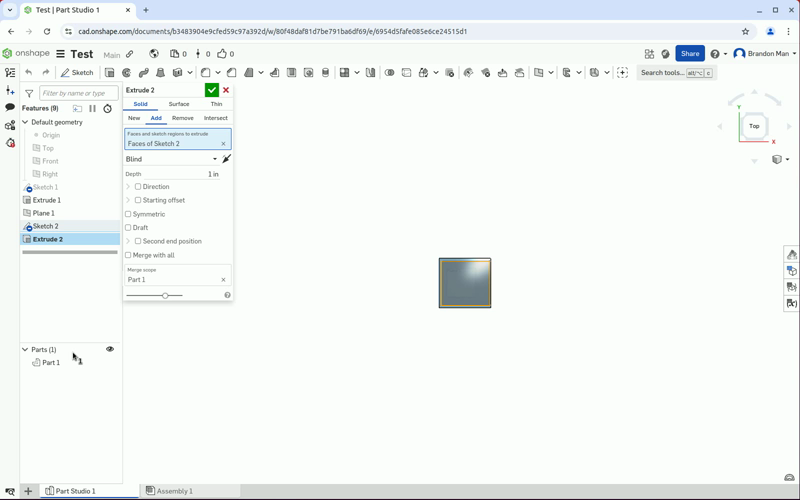
mouse_move(143, 106)
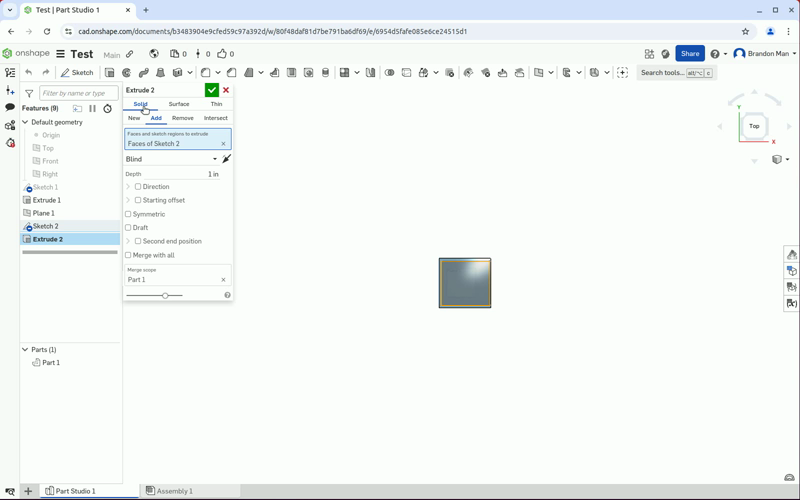
click(143, 106)
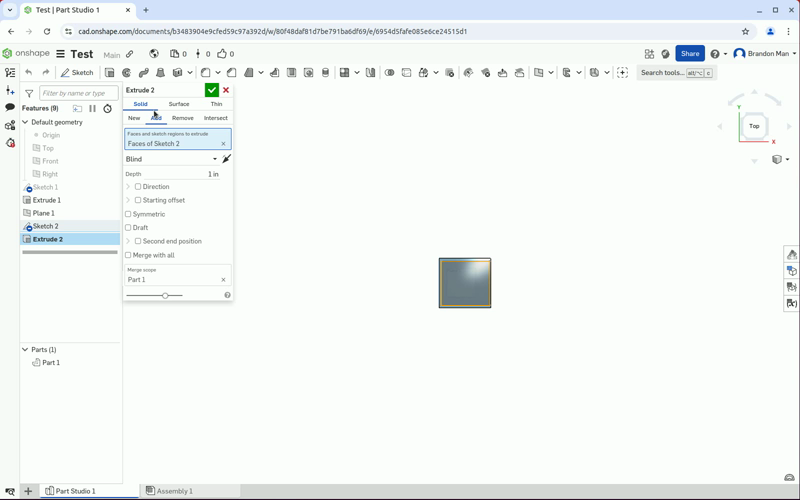
mouse_move(186, 120)
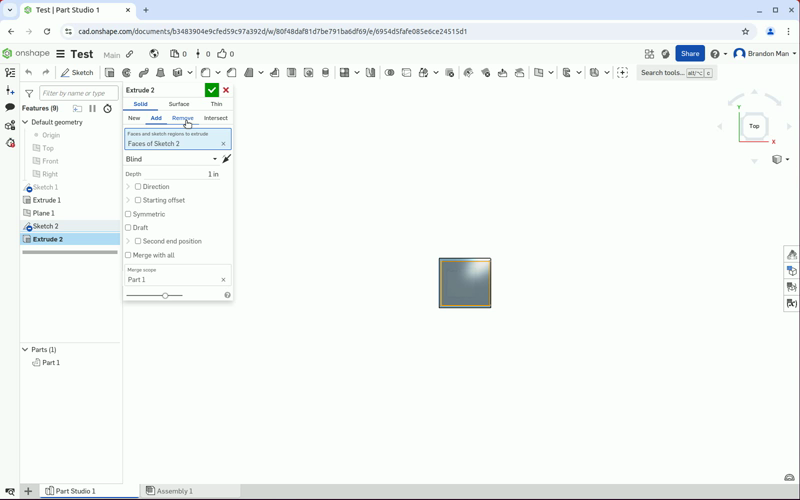
click(186, 120)
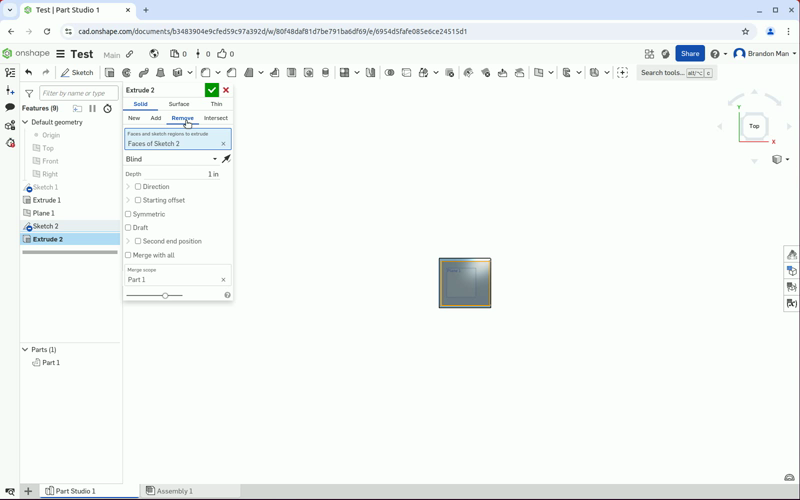
key(tab, 4)
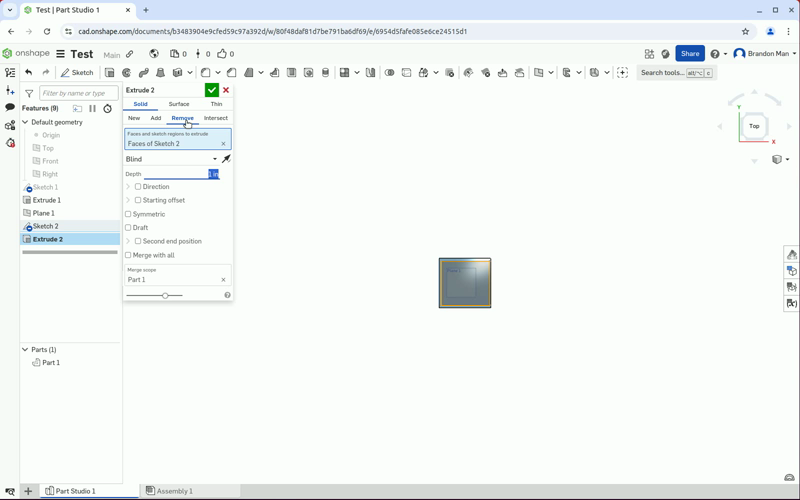
text(22.627)
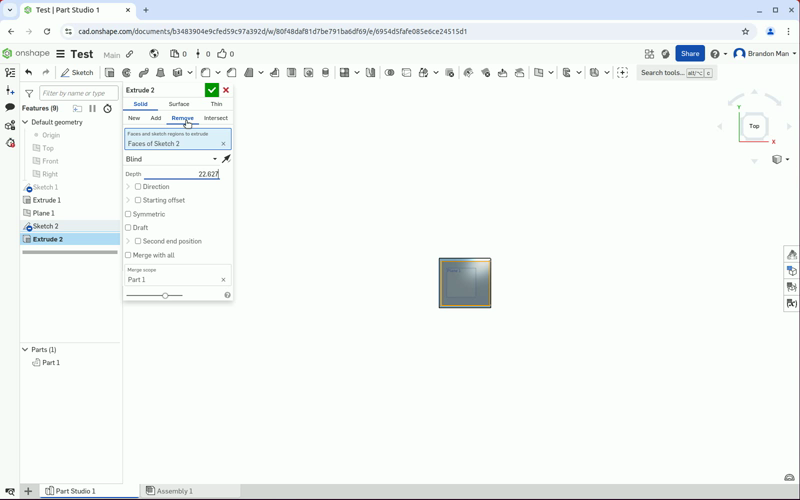
key(tab, 6)
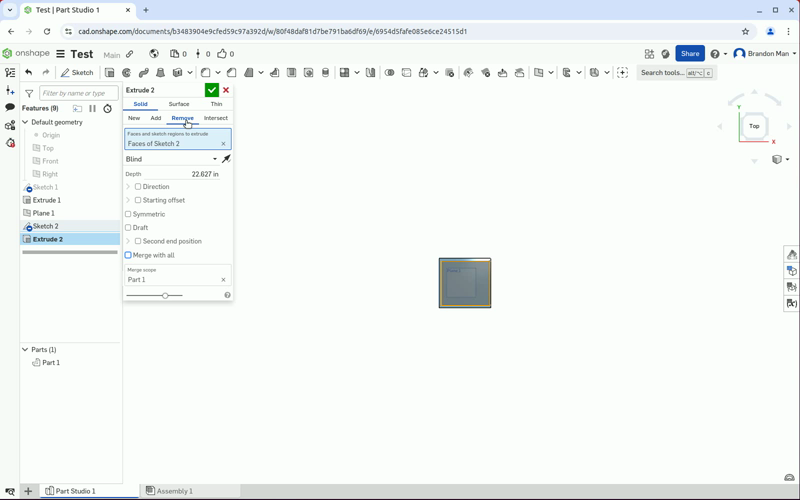
key(space)
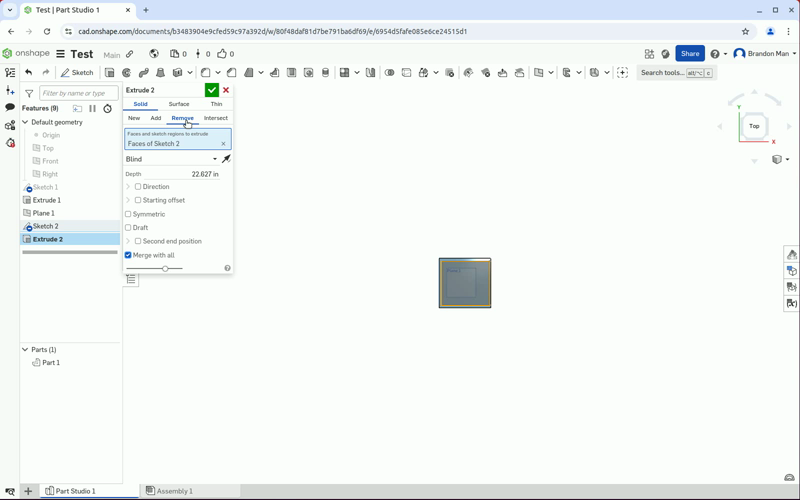
key(enter)
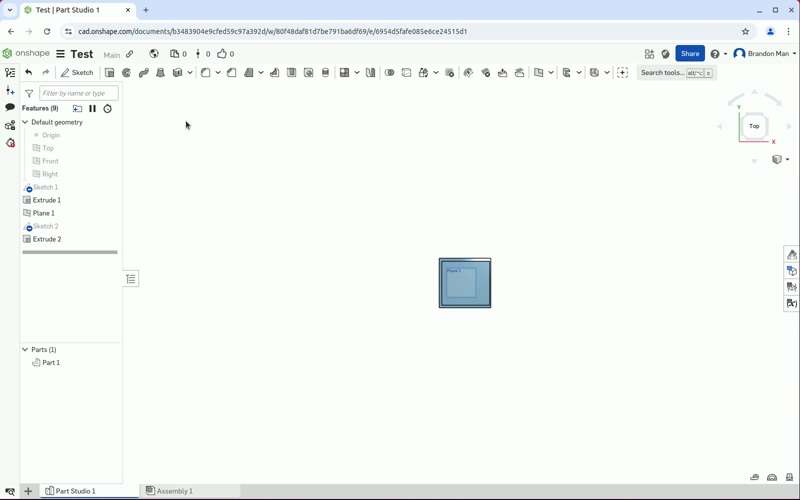
key(shift+h)
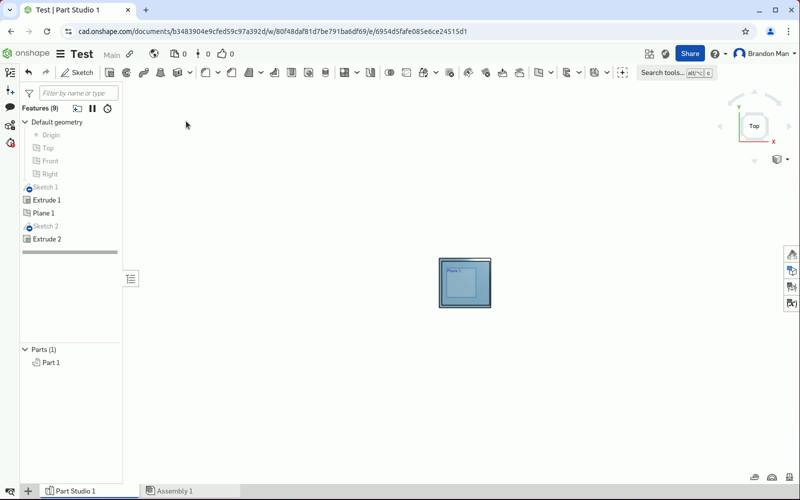
key(shift+h)
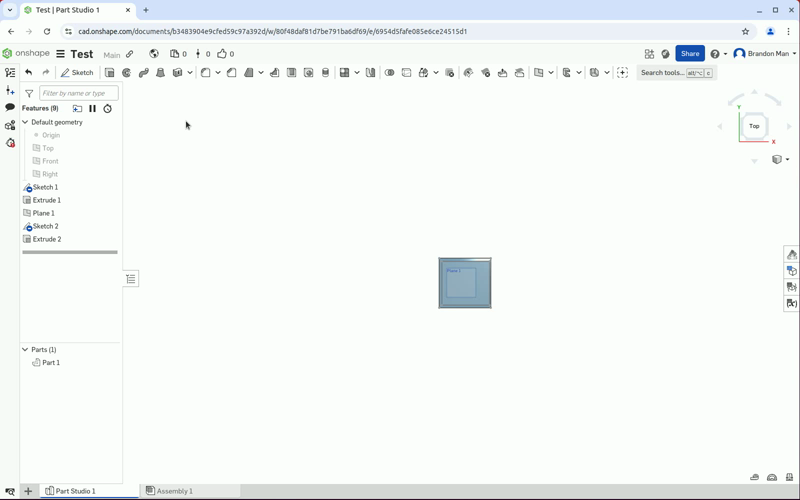
key(shift+7)
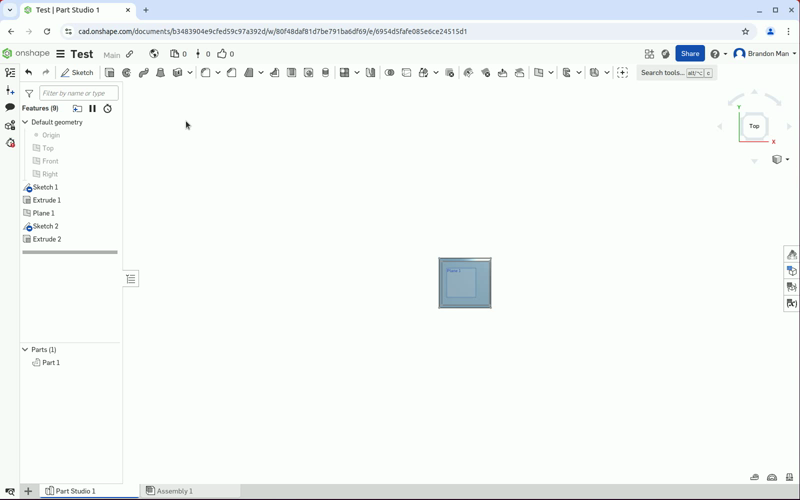
key(up, 3)
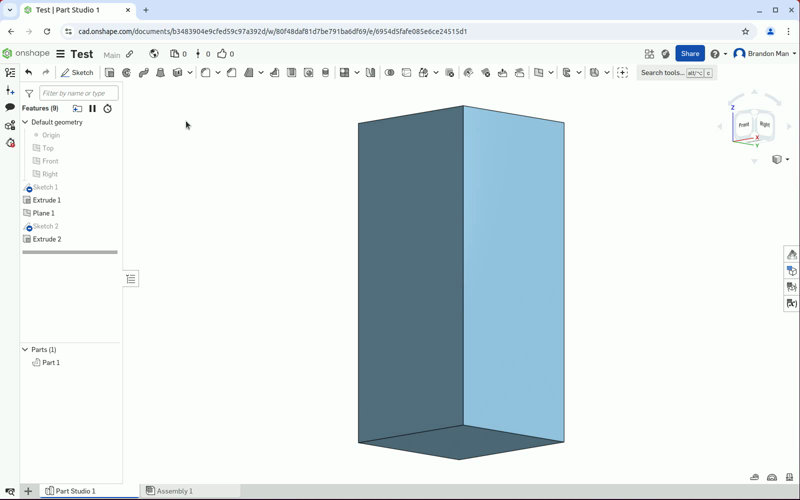
key(left, 3)
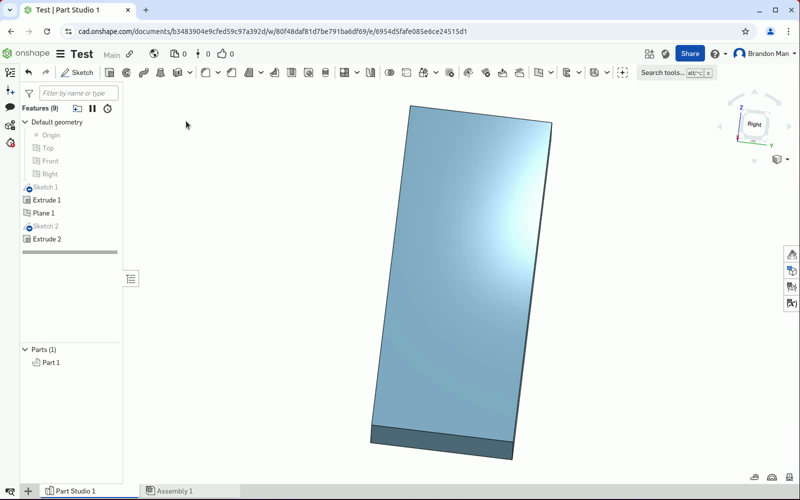
key(right, 3)
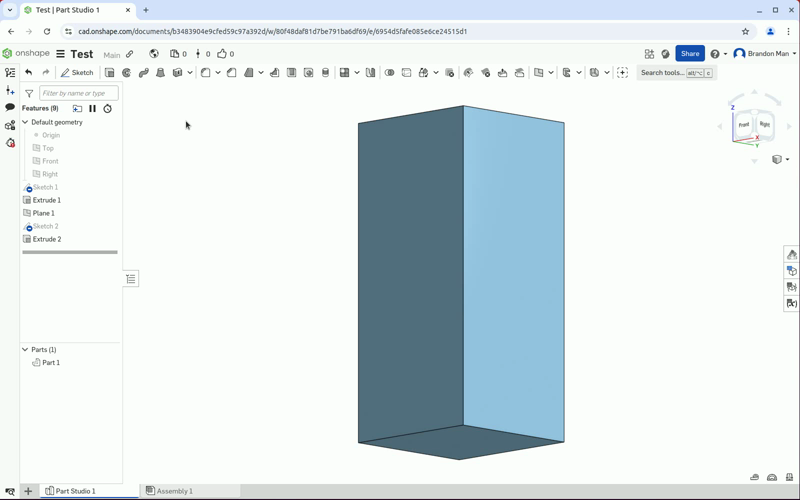
key(down, 3)
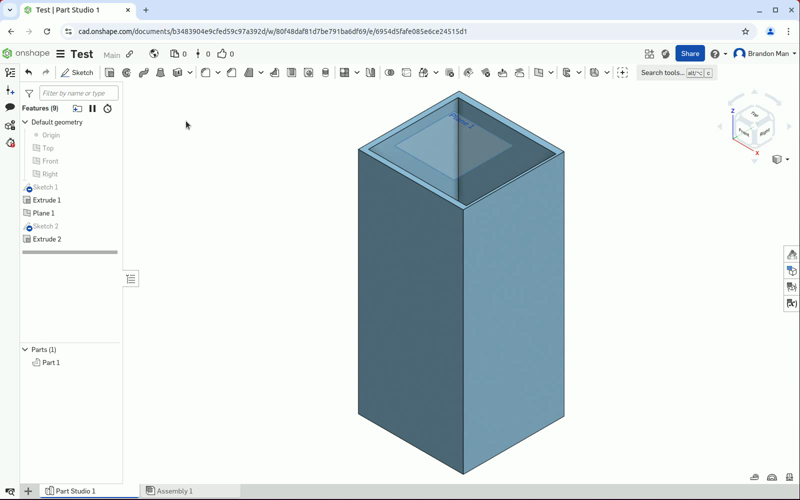
mouse_move(73, 189)
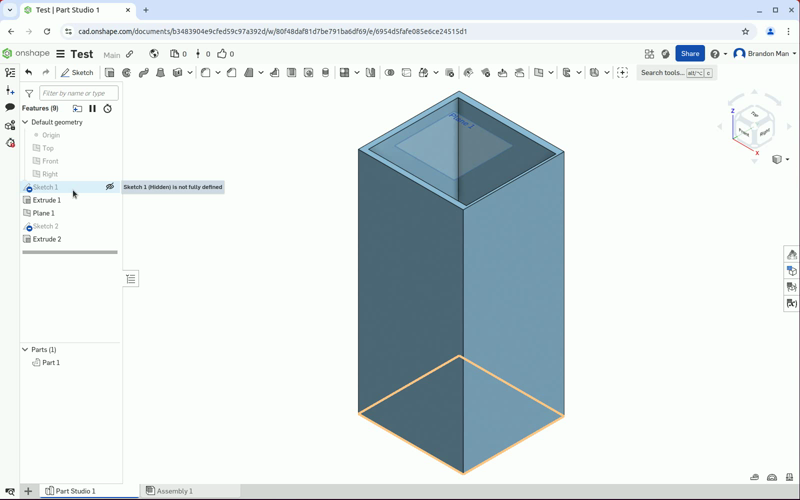
click(73, 189)